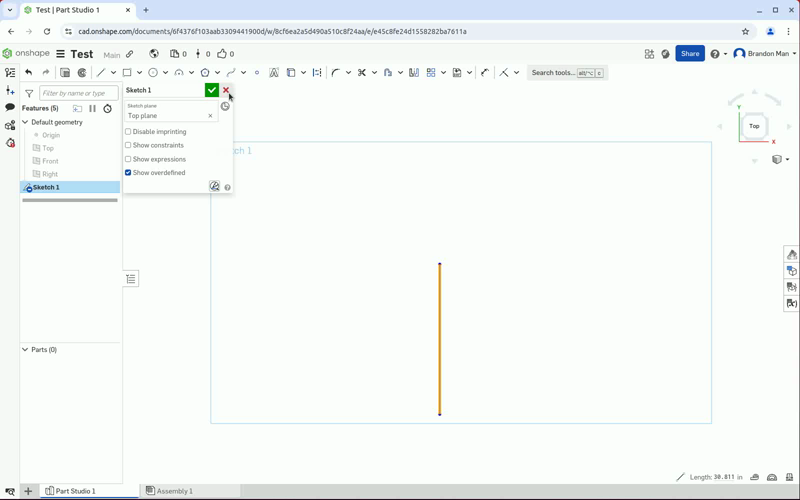
key(shift+h)
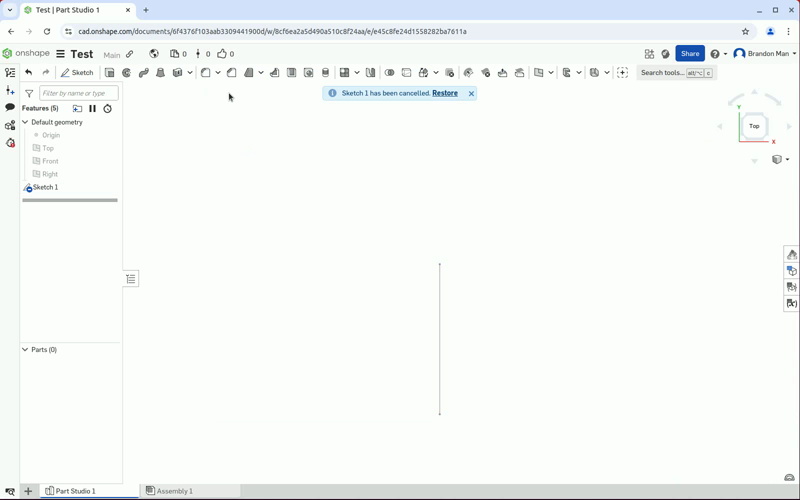
mouse_move(73, 352)
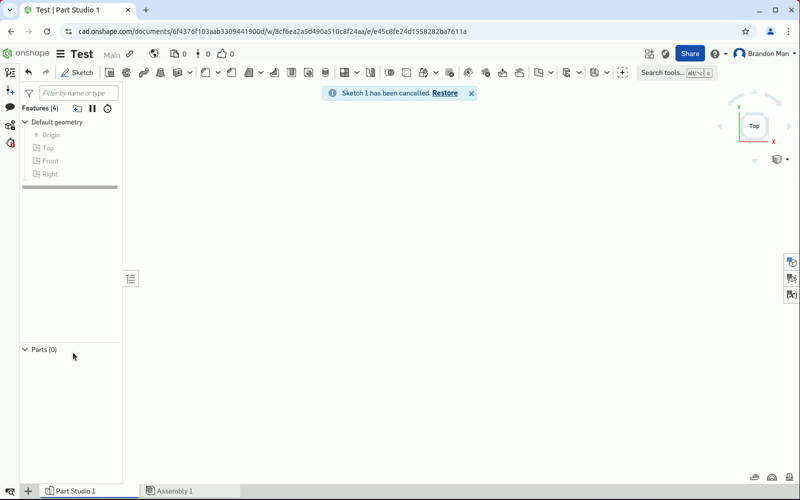
key(y)
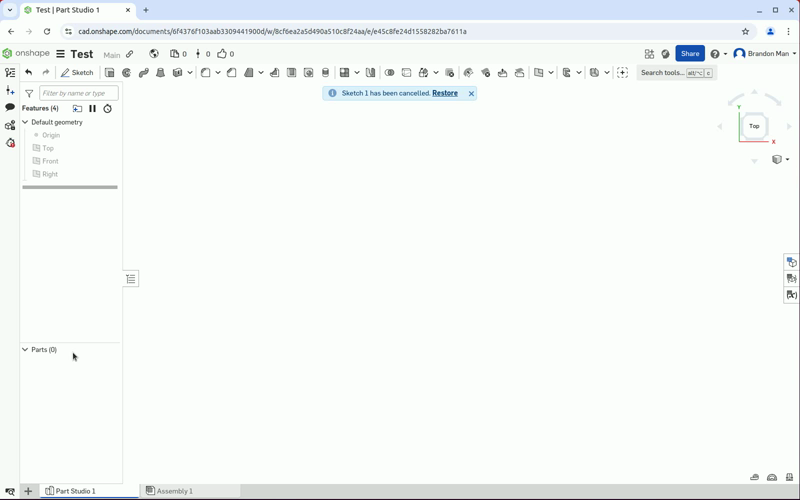
key(shift+p)
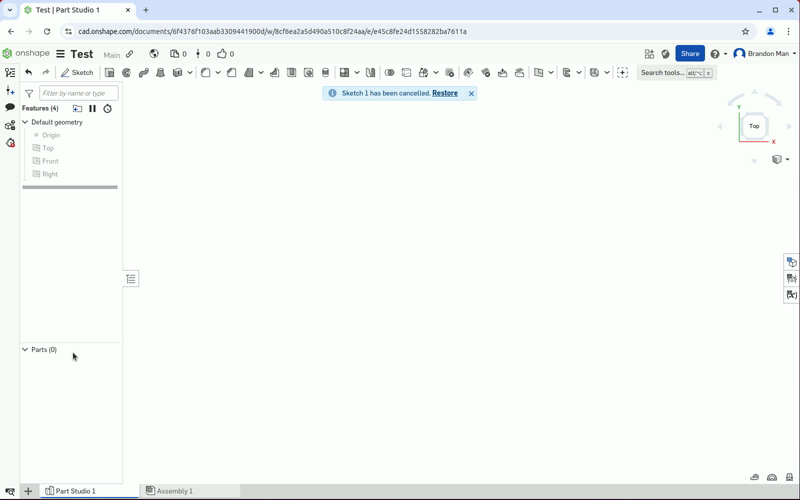
key(space)
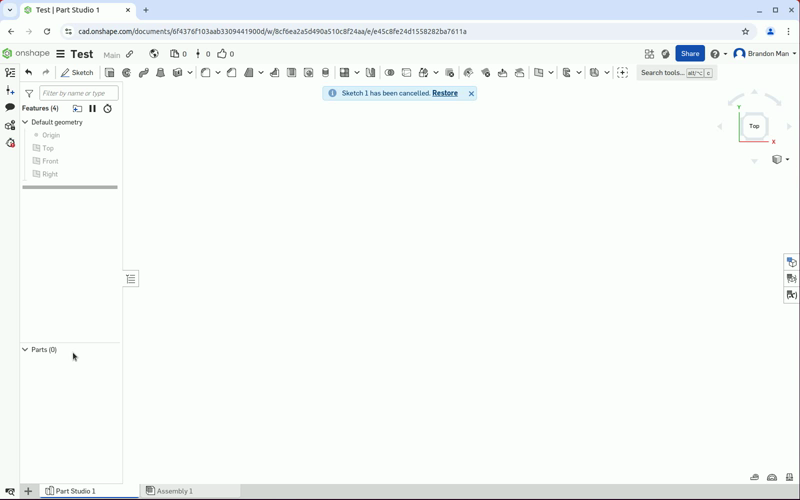
key_down(shift)
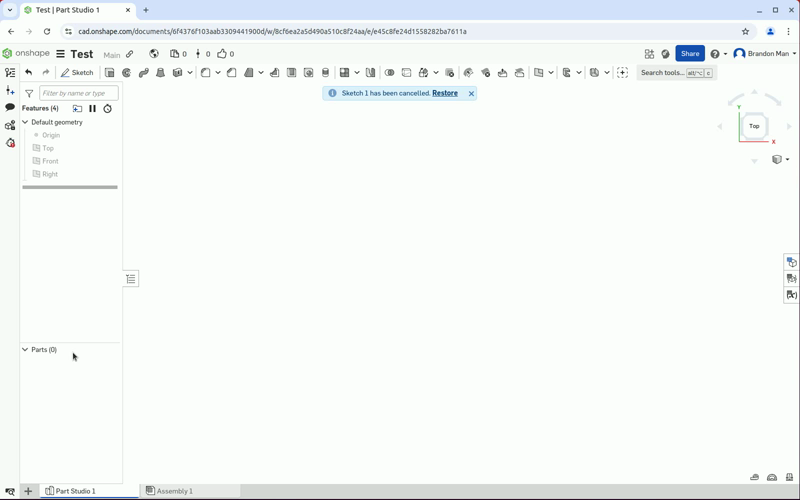
key(up)
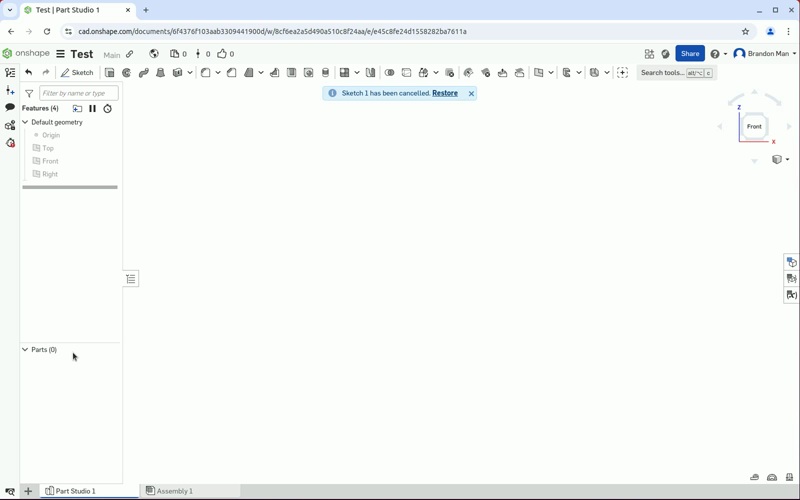
key_up(shift)
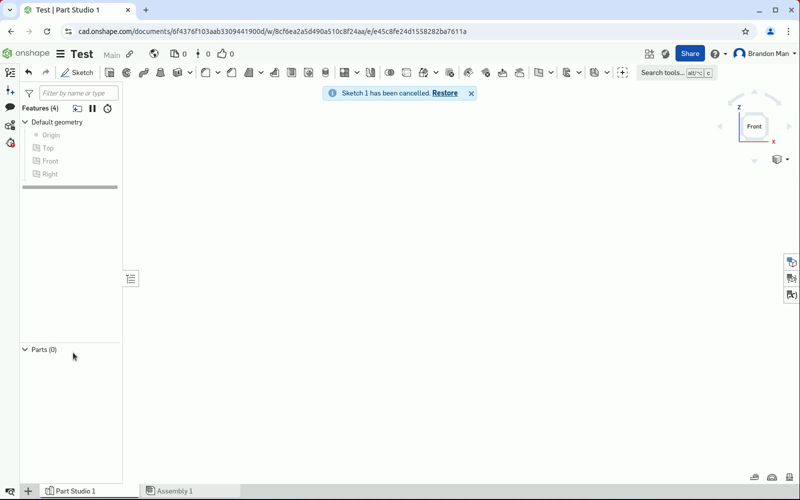
mouse_move(73, 352)
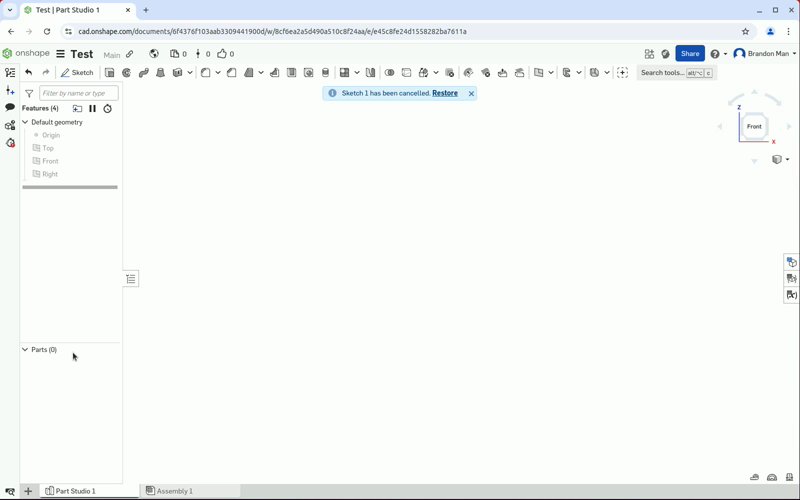
key(shift+y)
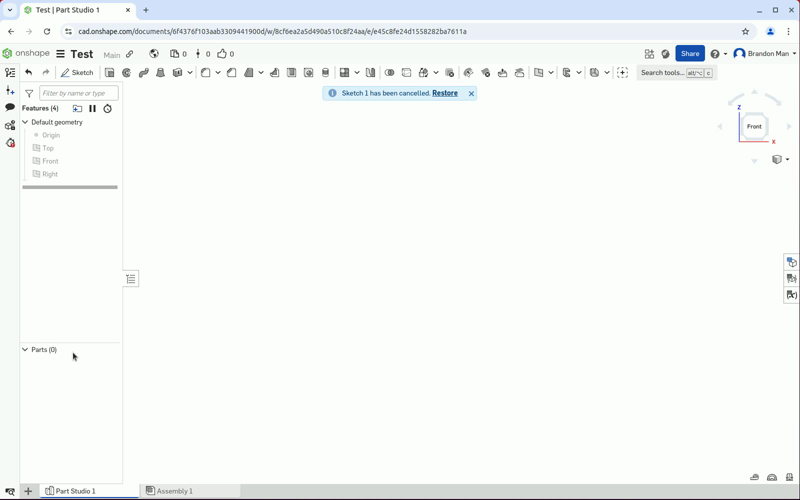
key(shift+s)
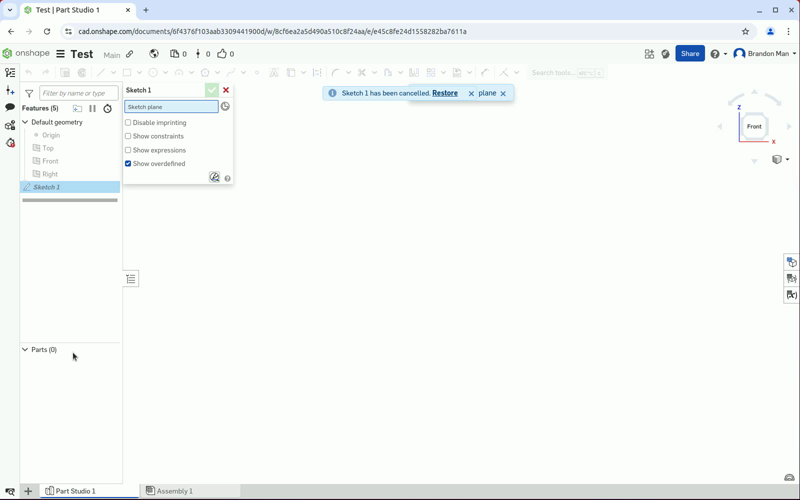
mouse_move(73, 163)
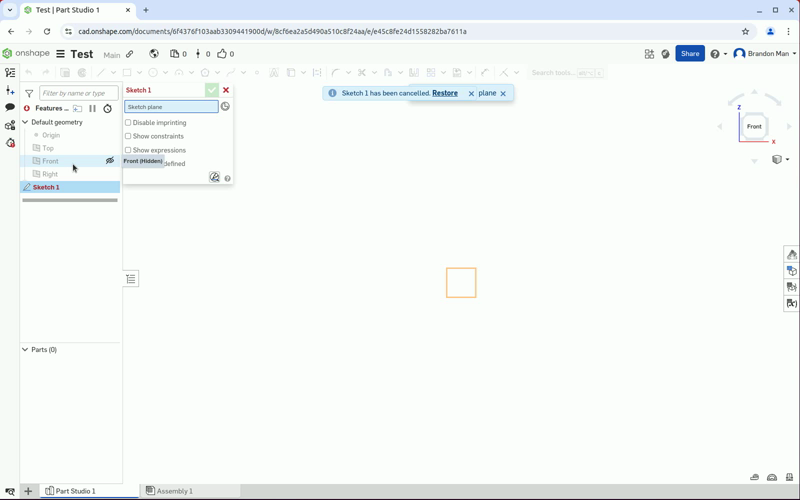
click(73, 163)
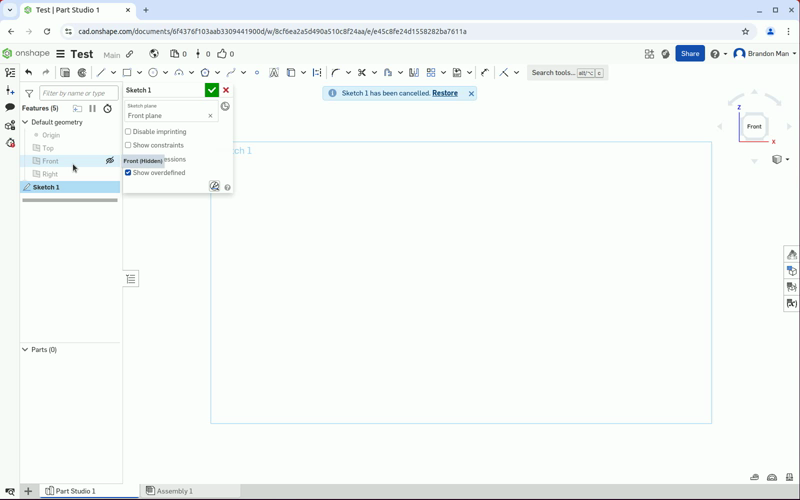
mouse_move(73, 352)
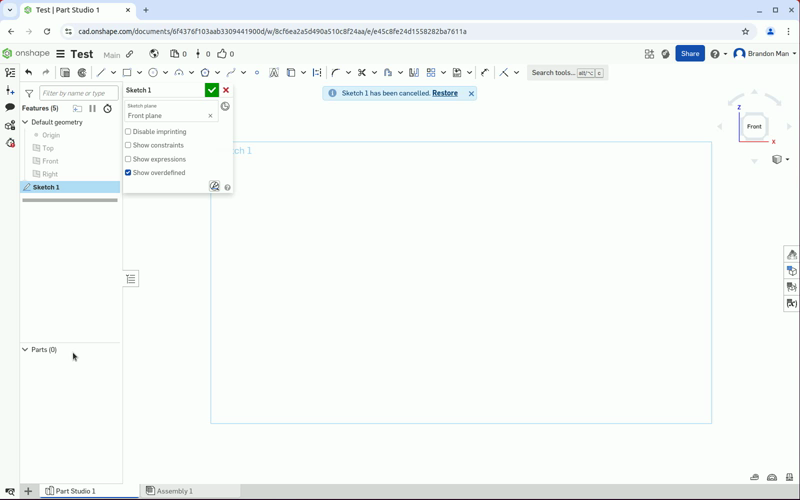
key(y)
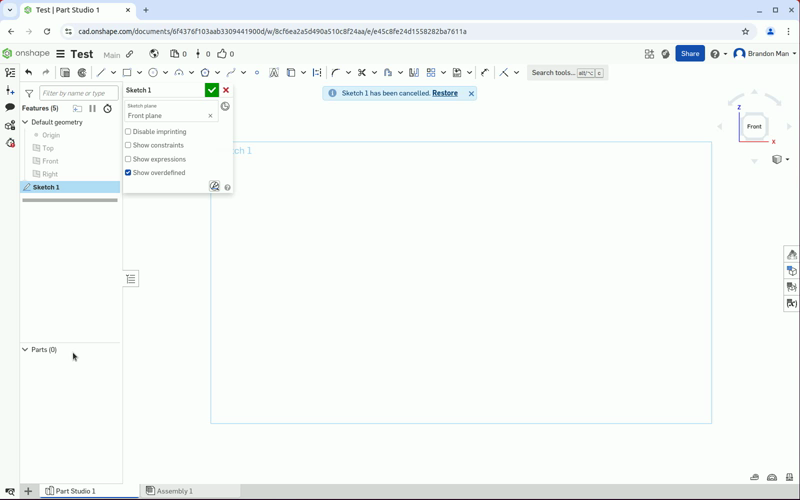
key(l)
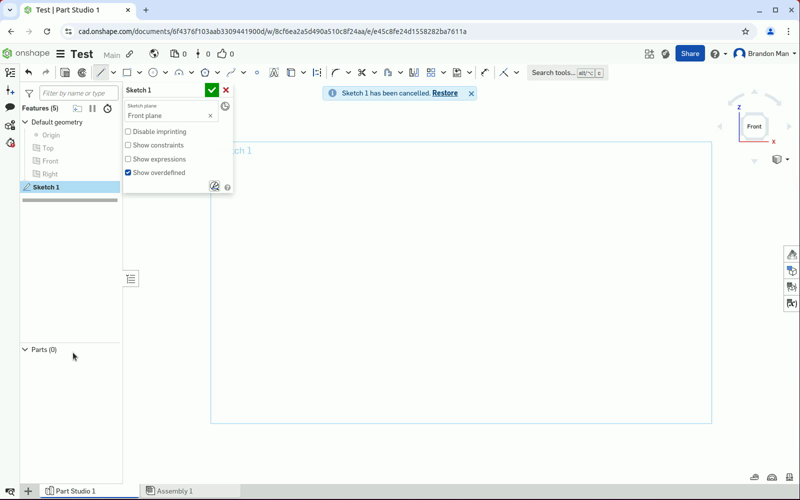
key_down(shift)
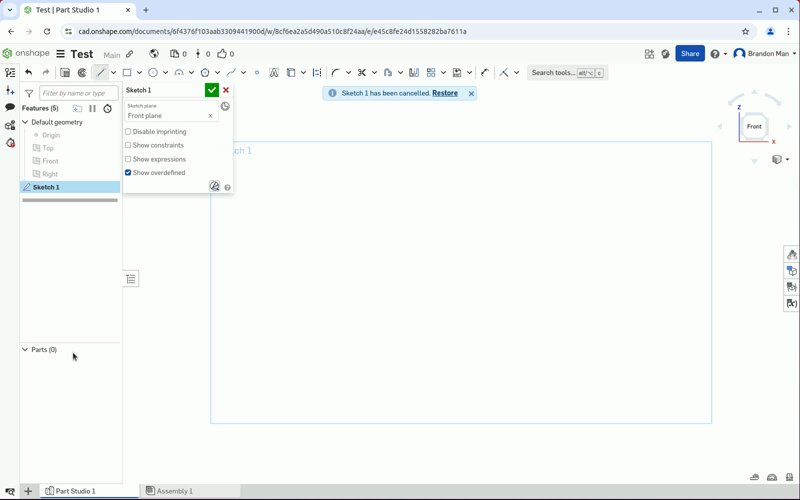
mouse_move(389, 324)
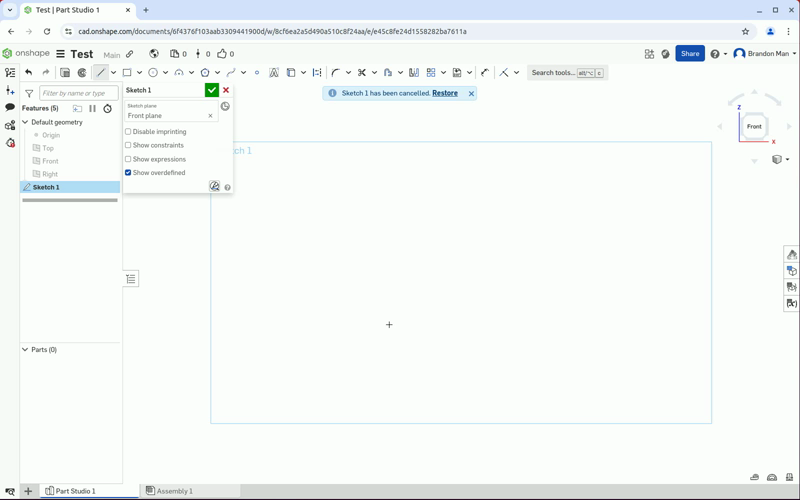
click(389, 324)
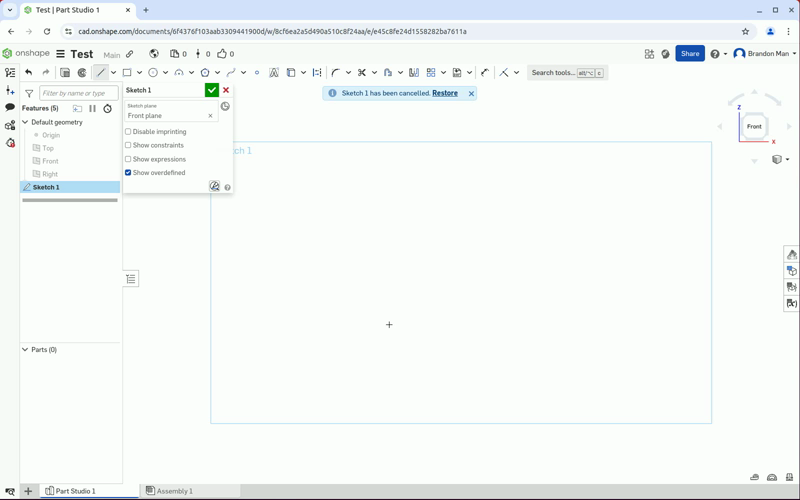
key_up(shift)
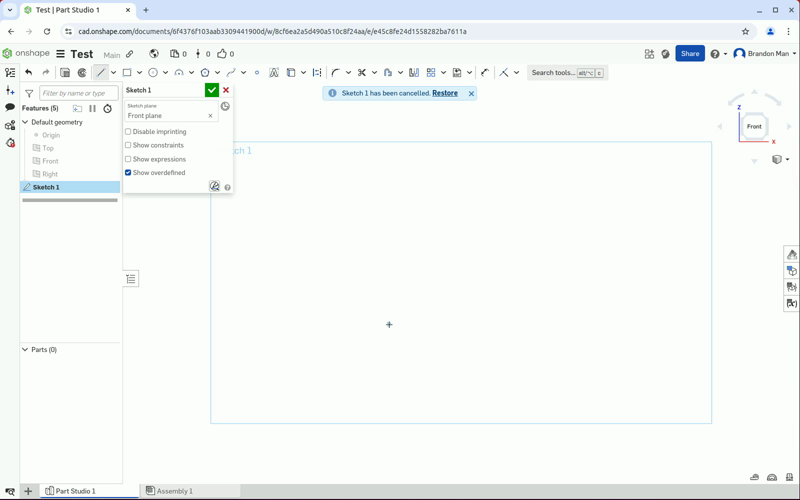
key_down(shift)
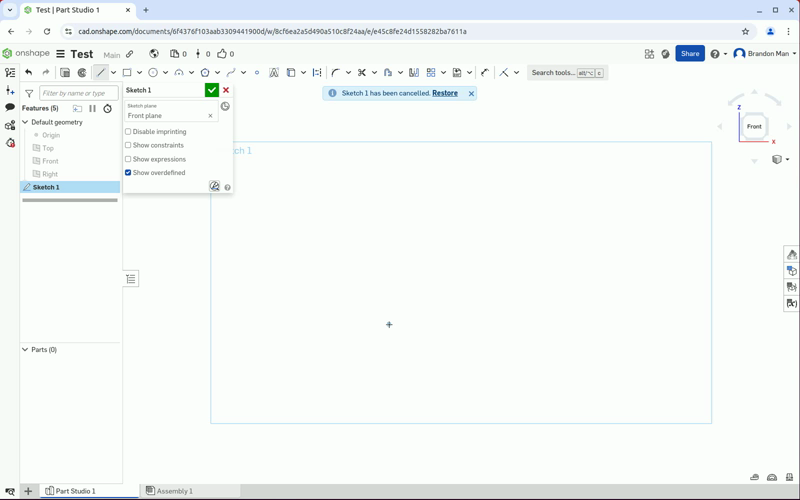
mouse_move(530, 324)
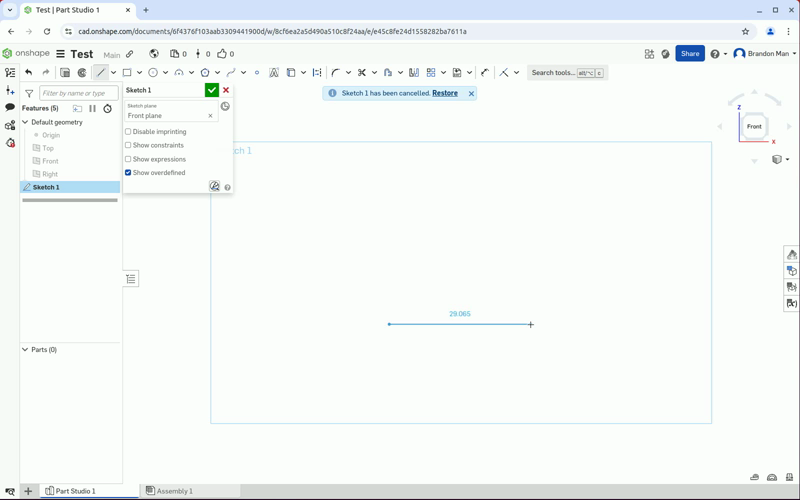
click(530, 324)
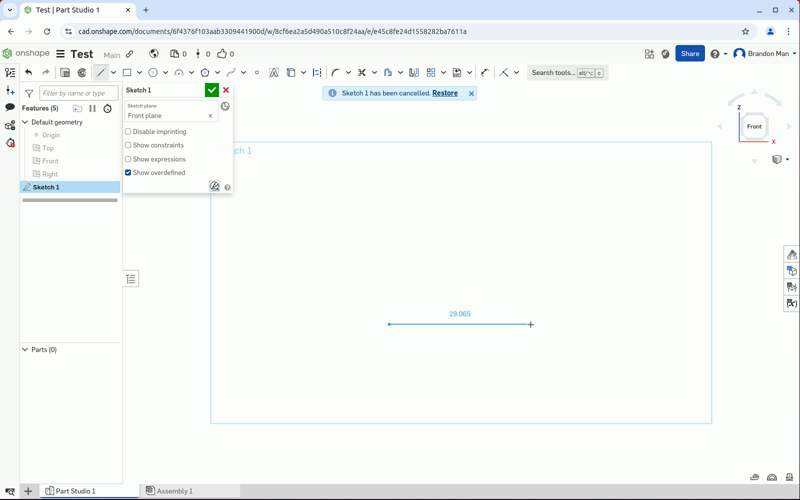
key_up(shift)
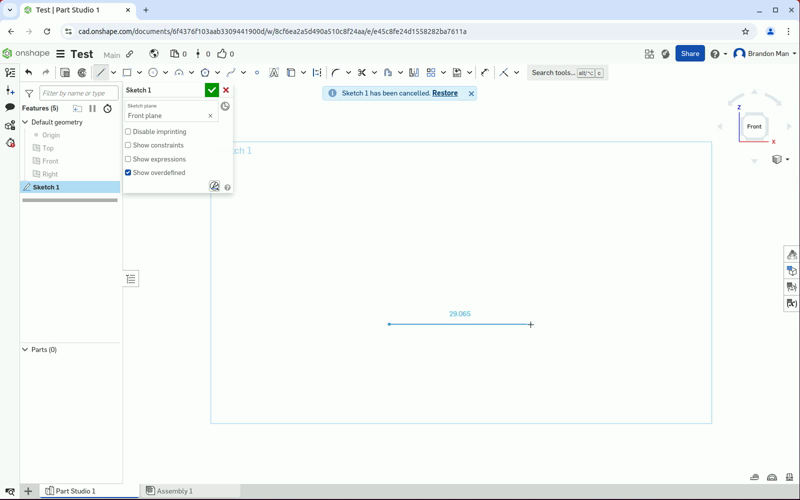
key_down(shift)
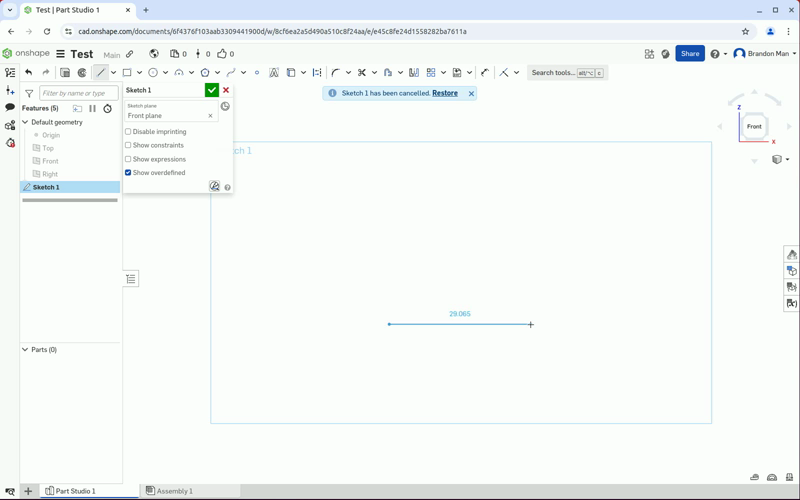
mouse_move(530, 241)
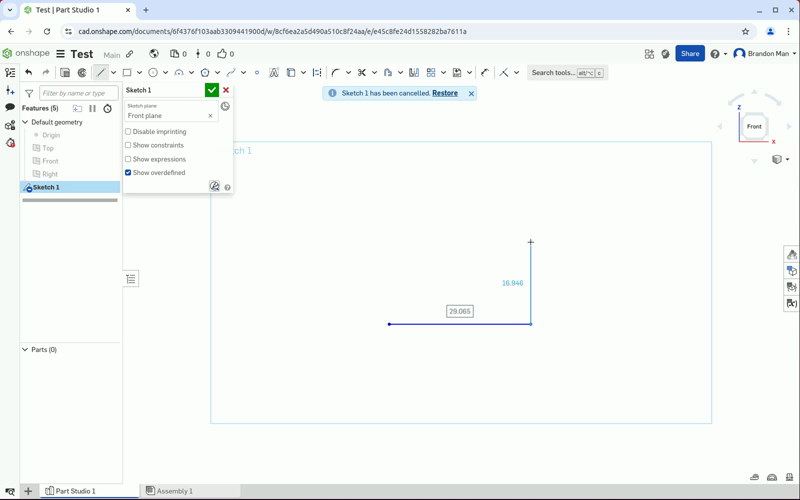
click(530, 241)
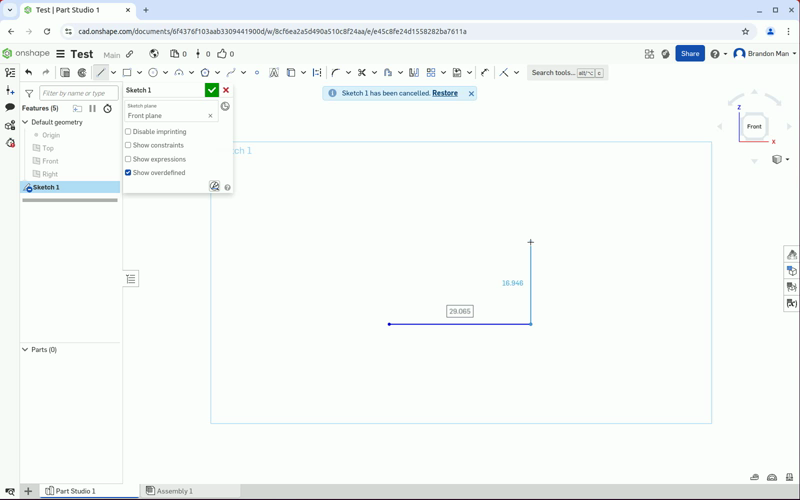
key_up(shift)
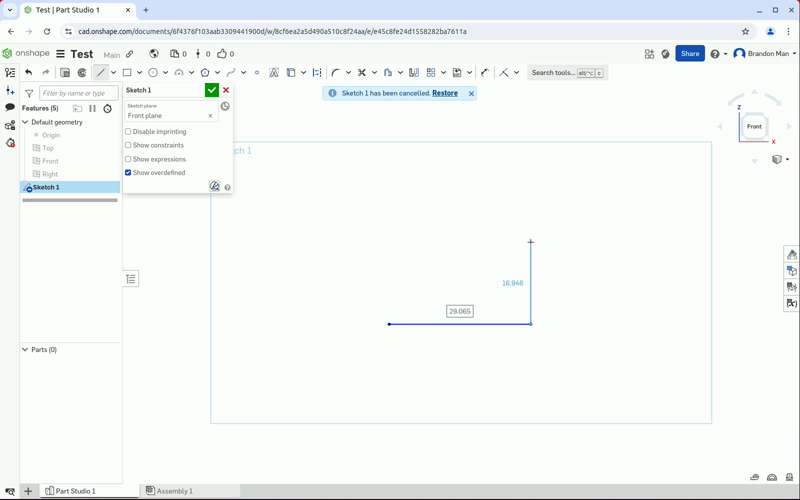
key_down(shift)
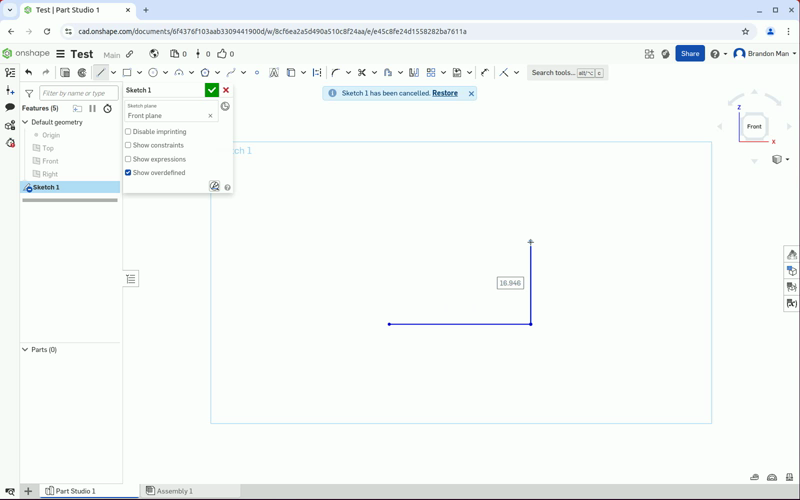
mouse_move(389, 241)
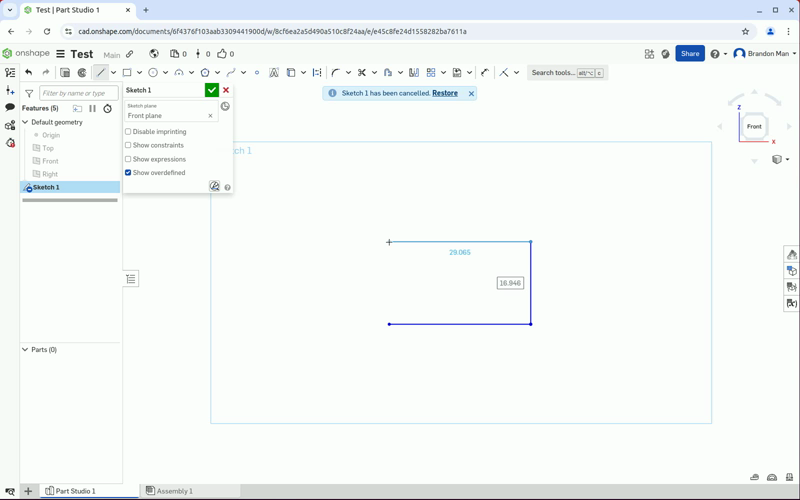
click(389, 241)
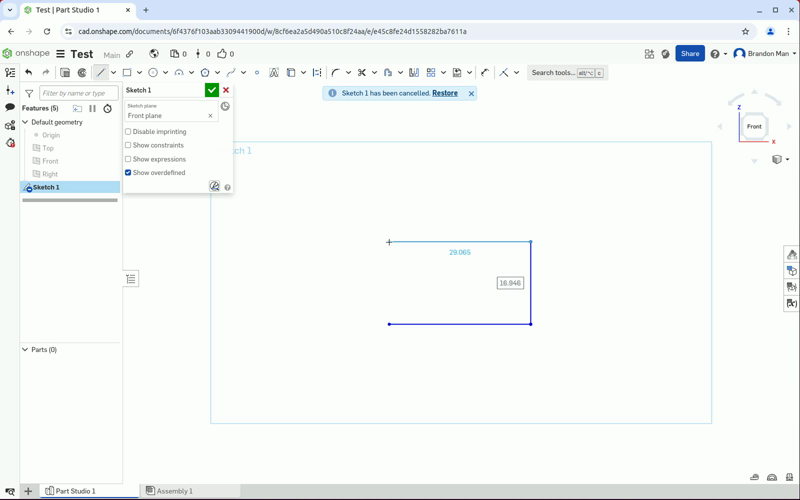
key_up(shift)
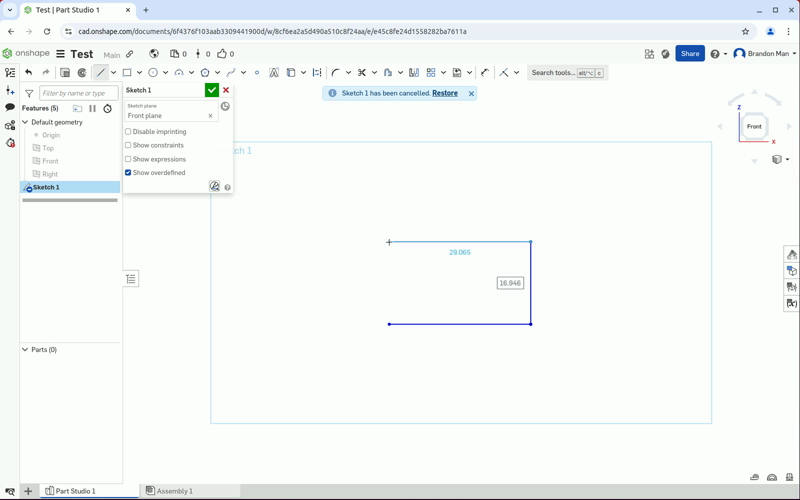
key_down(shift)
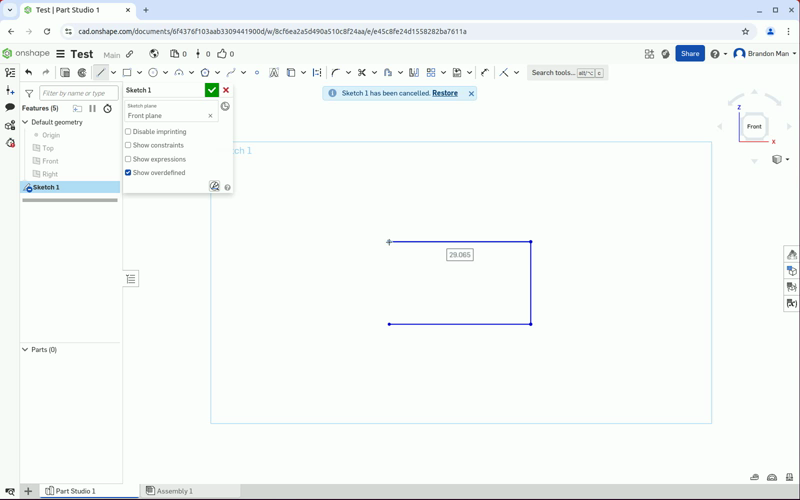
mouse_move(389, 324)
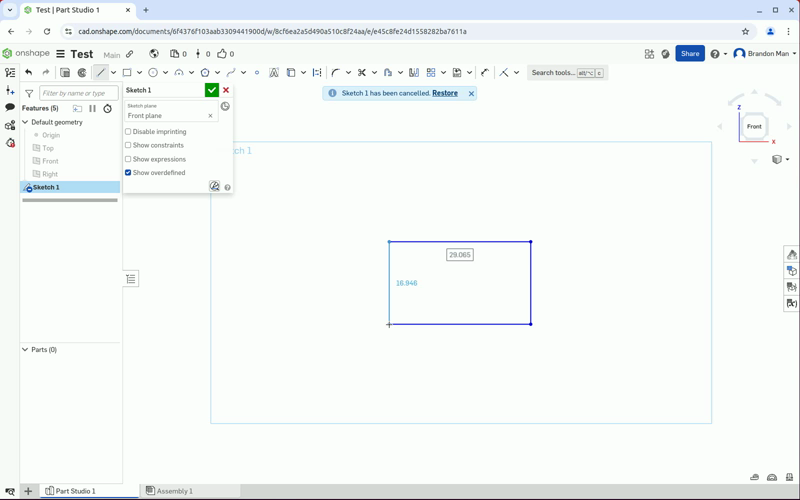
key_up(shift)
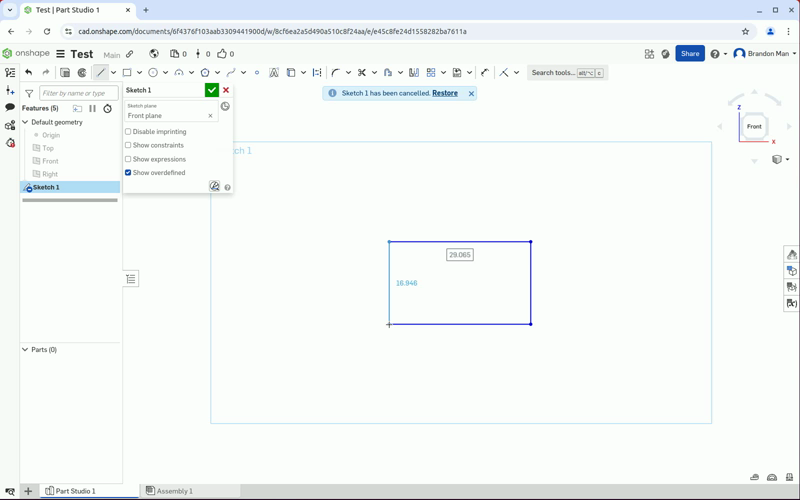
click(389, 324)
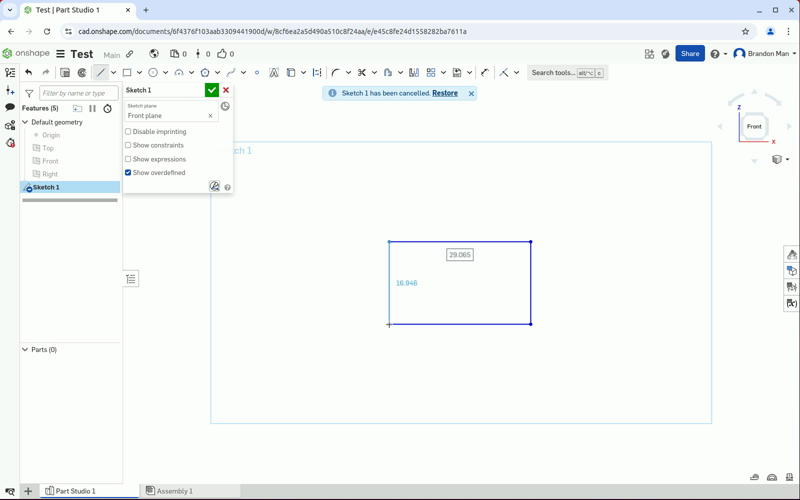
key(esc)
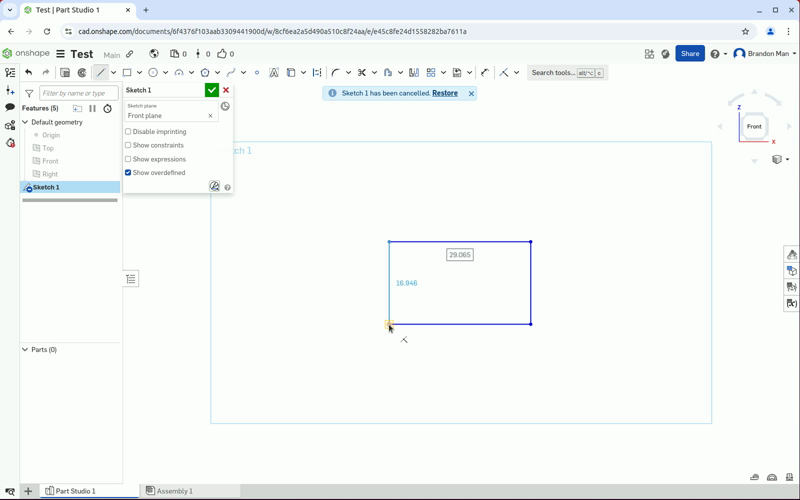
mouse_move(442, 272)
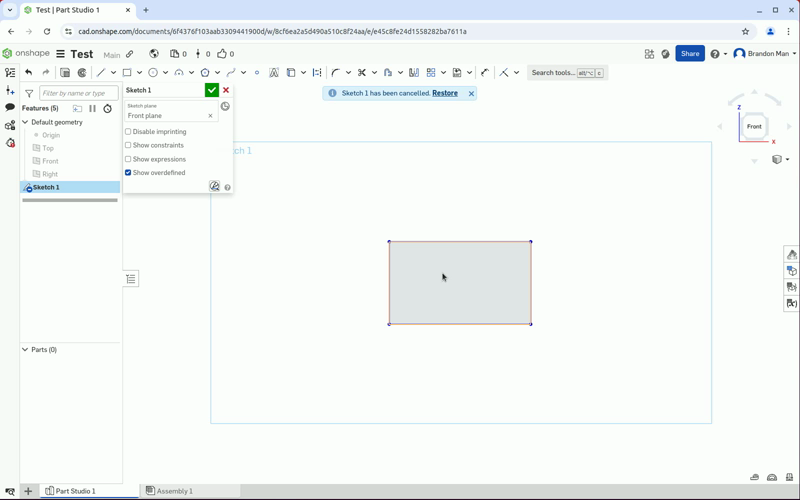
click(442, 272)
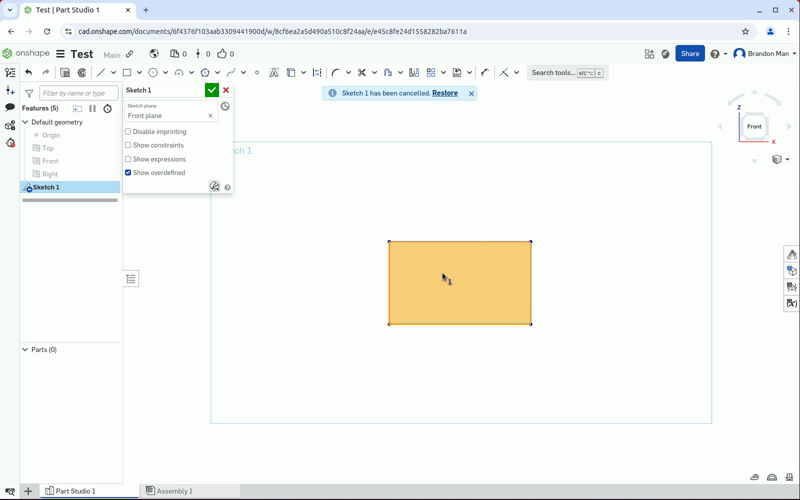
mouse_move(73, 352)
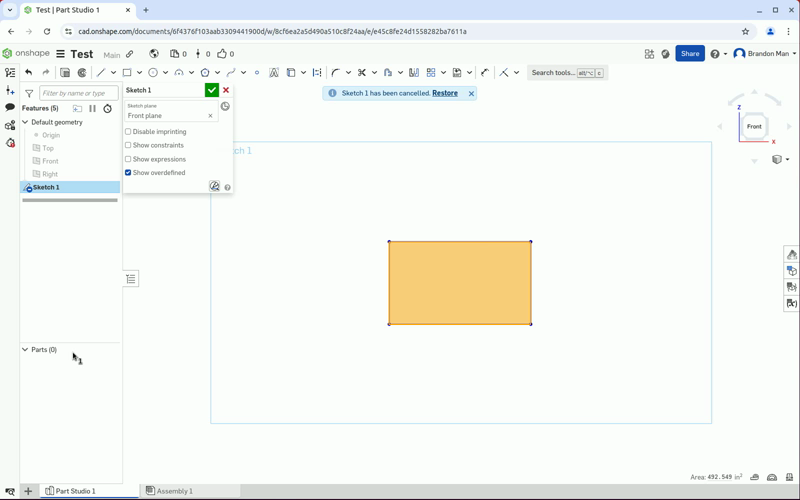
key(shift+y)
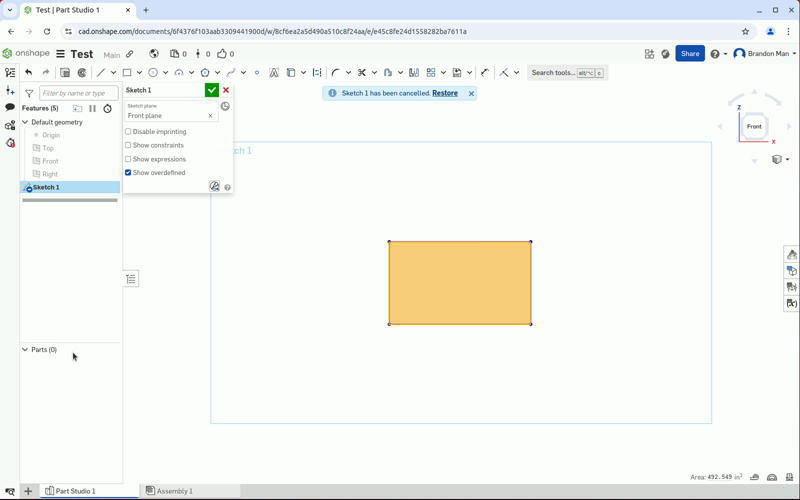
key(shift+e)
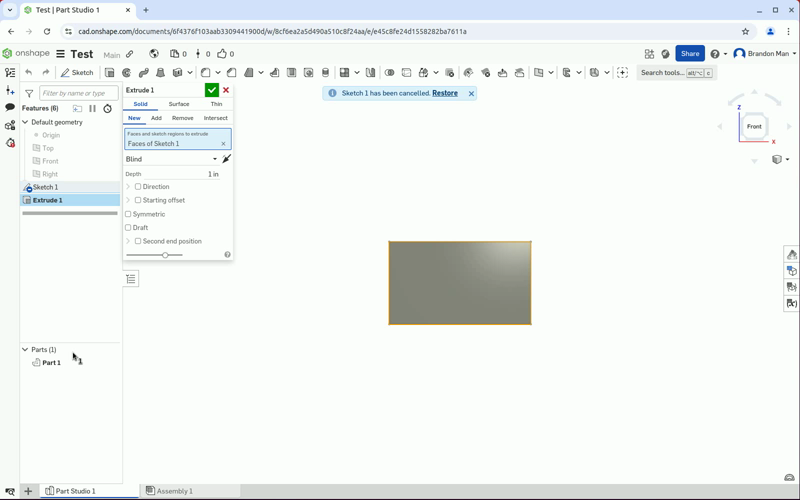
mouse_move(143, 106)
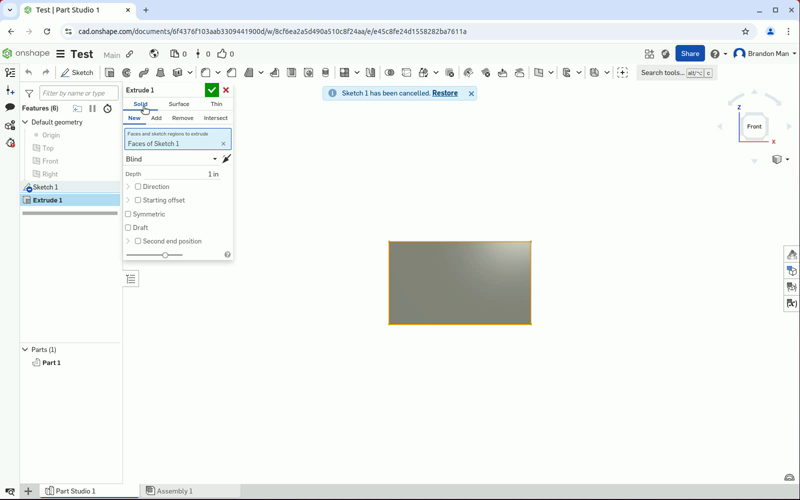
click(143, 106)
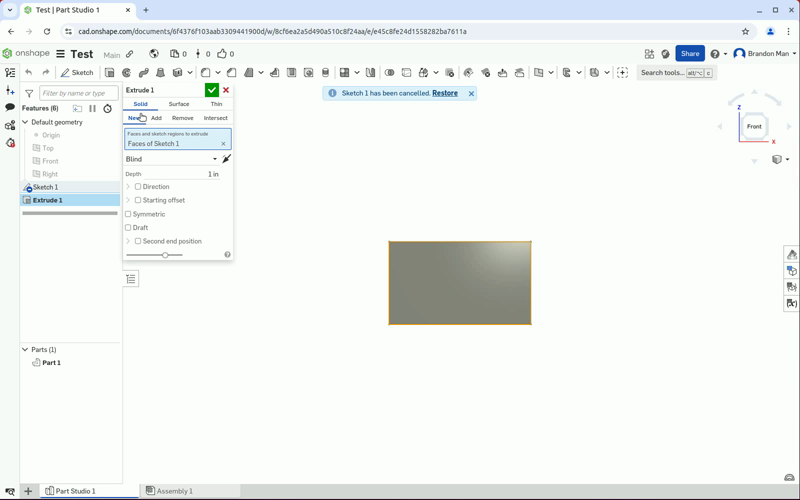
mouse_move(137, 120)
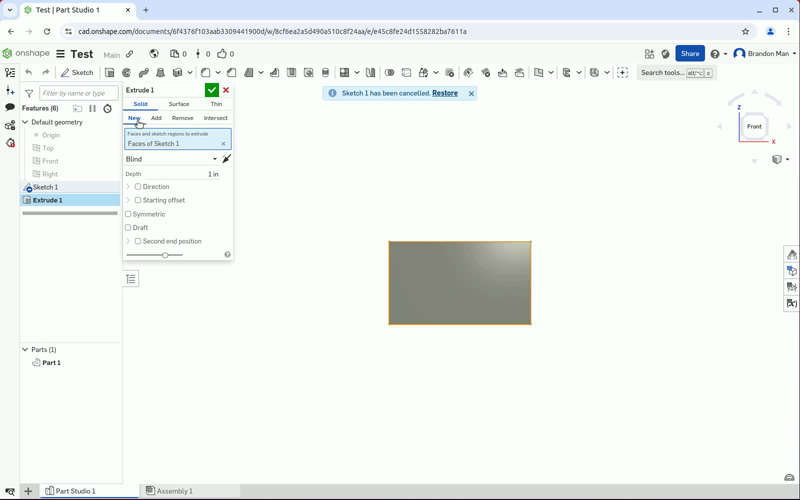
click(137, 120)
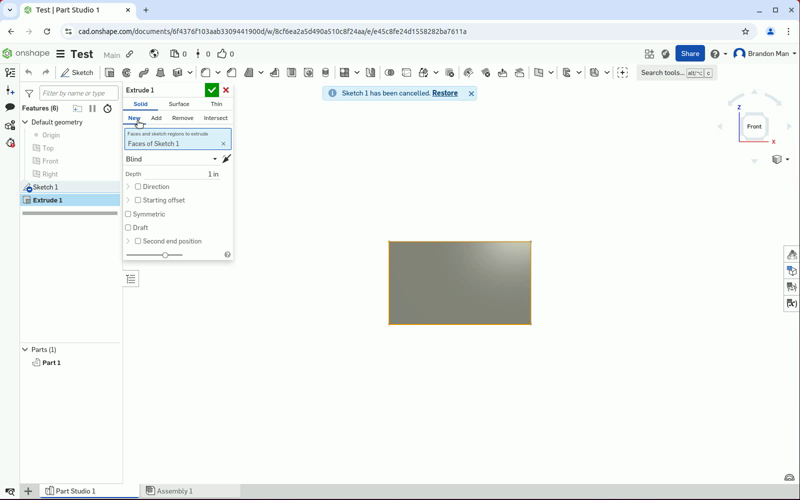
key(tab, 4)
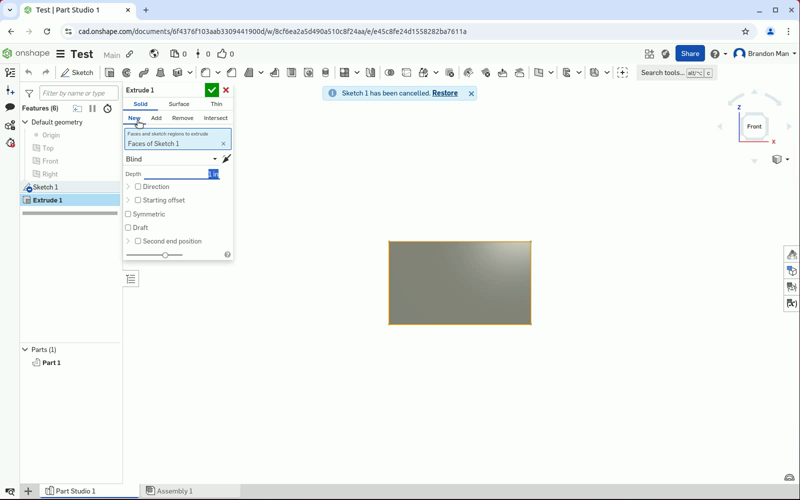
text(3.851)
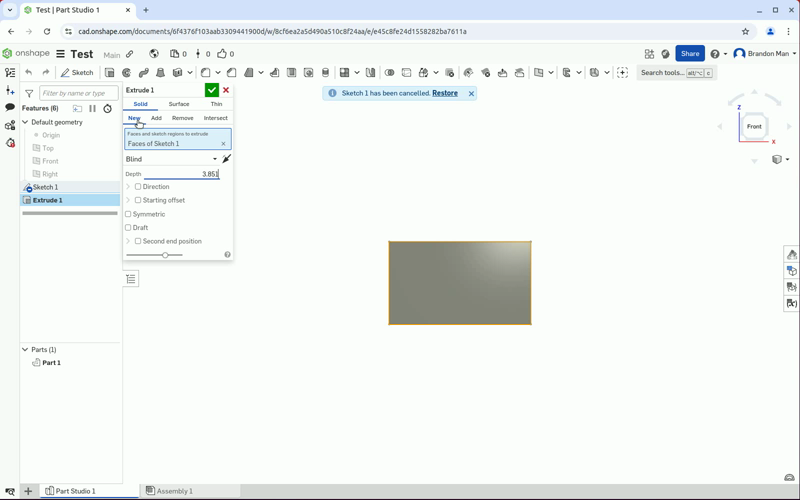
key(enter)
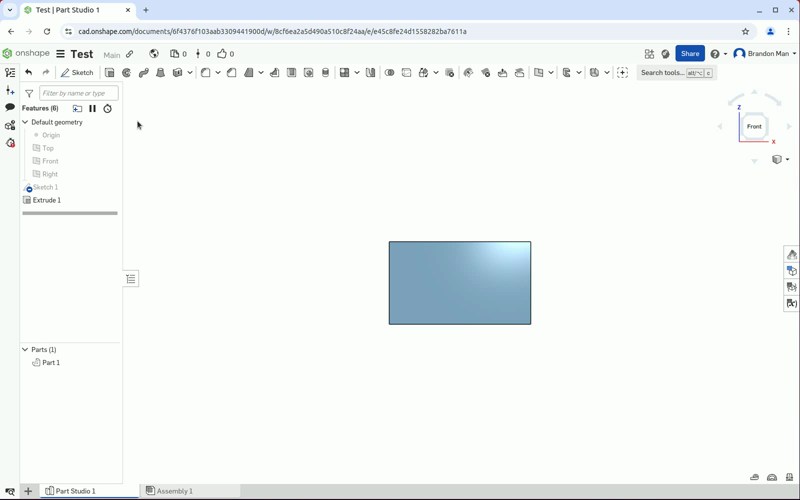
key(shift+h)
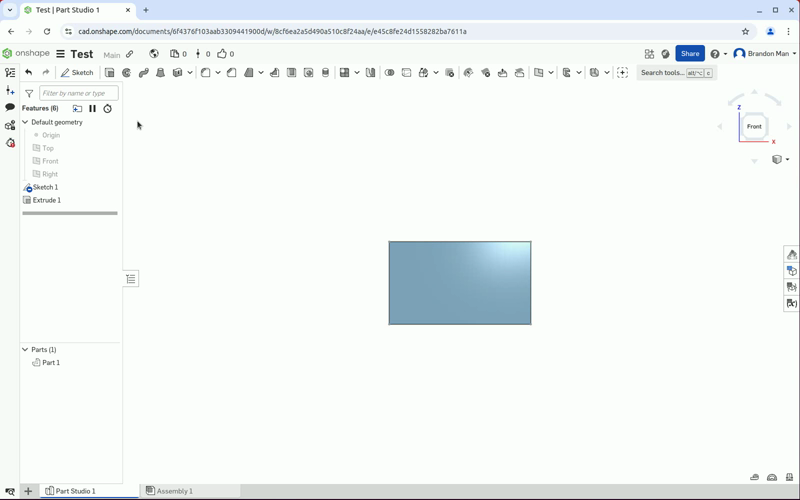
key(shift+h)
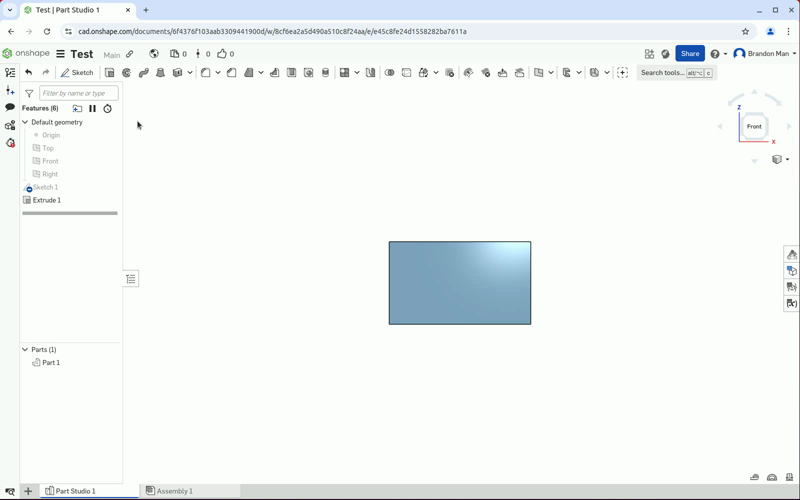
mouse_move(73, 189)
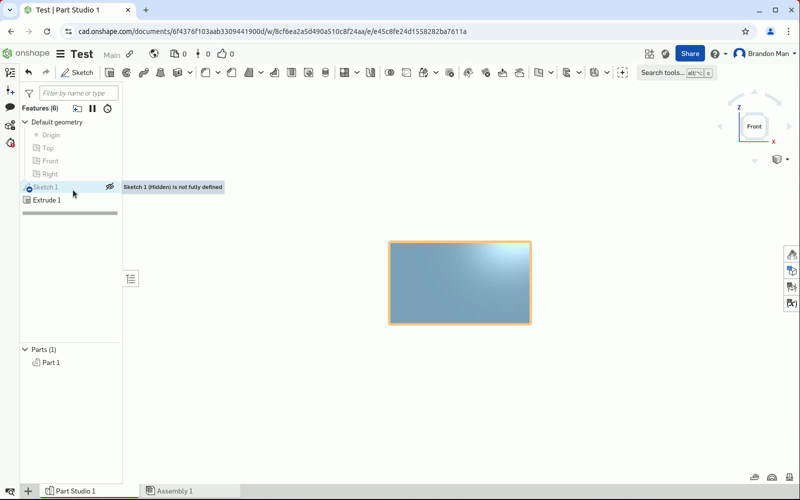
click(73, 189)
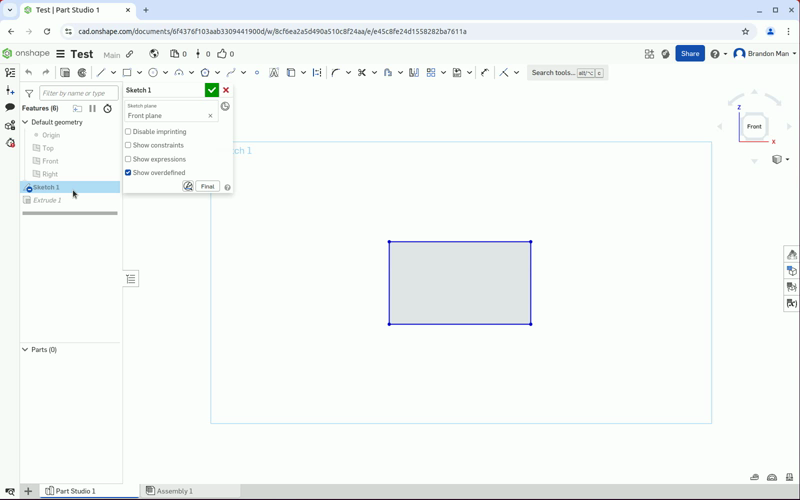
mouse_move(229, 92)
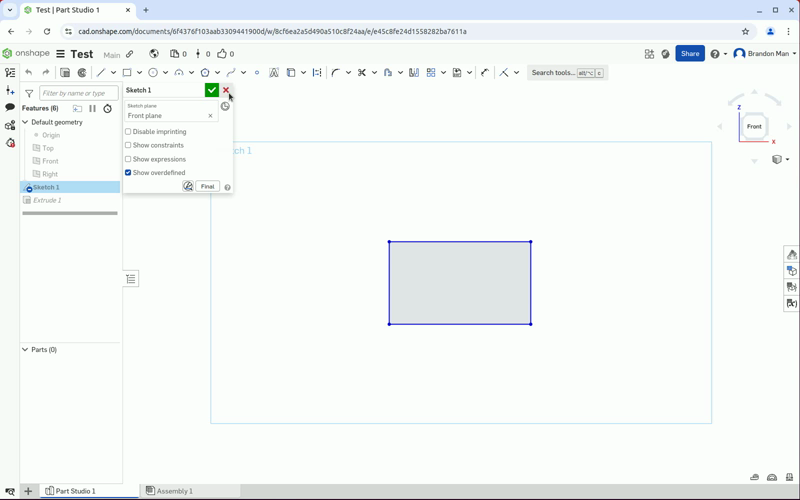
click(229, 92)
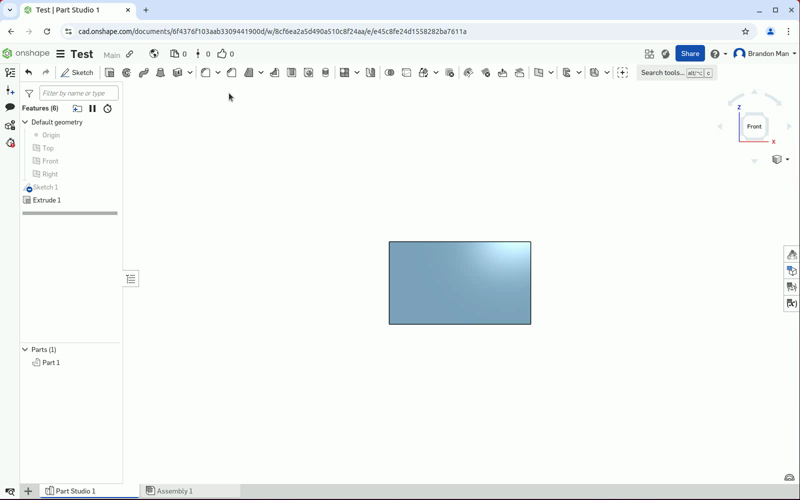
mouse_move(541, 75)
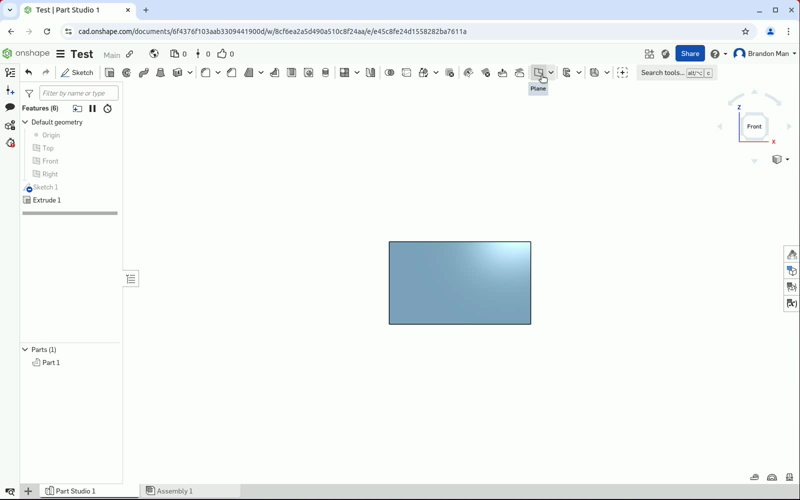
click(541, 75)
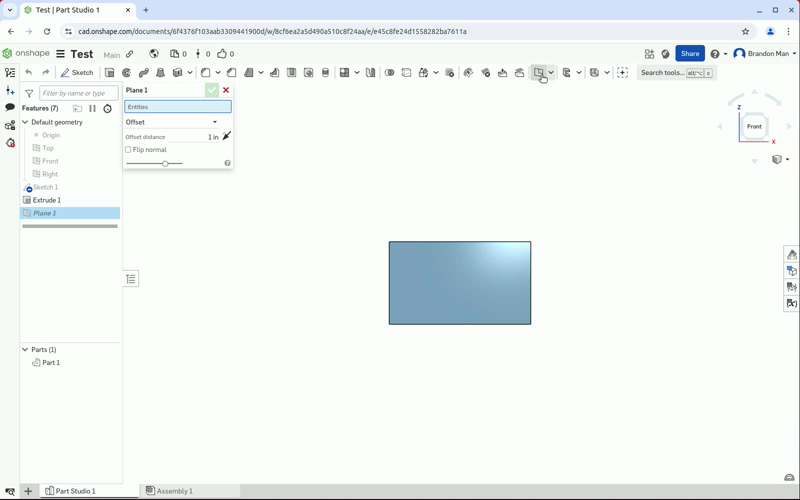
mouse_move(73, 163)
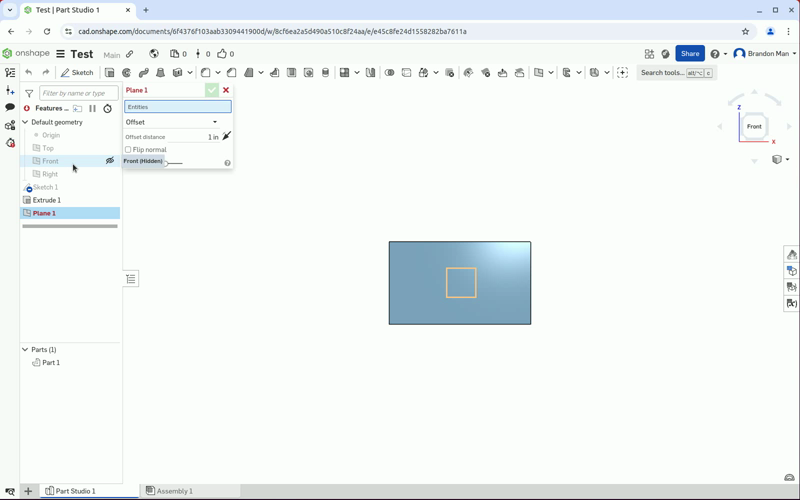
click(73, 163)
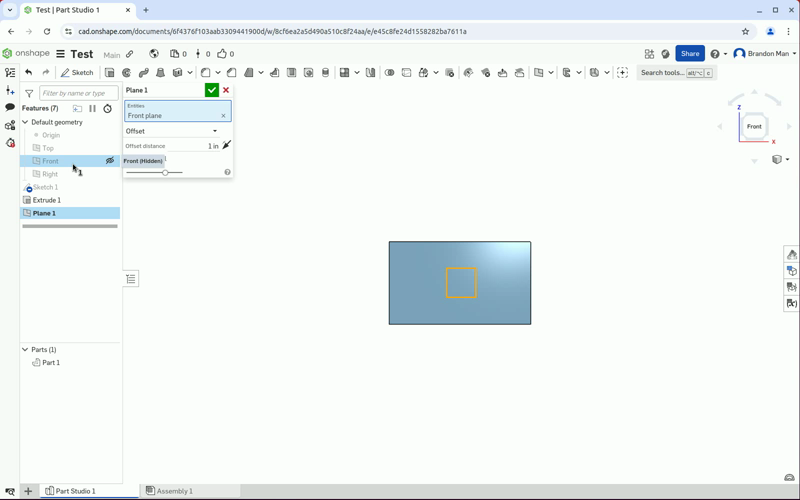
key(tab, 2)
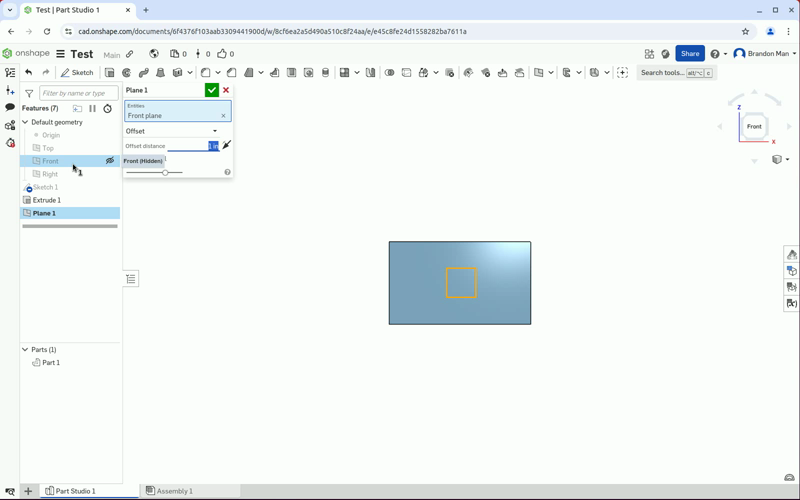
text(3.851)
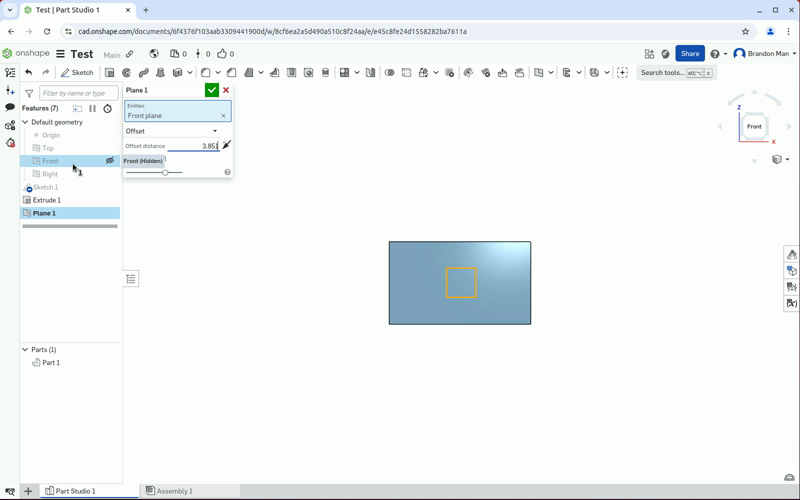
key(enter, 2)
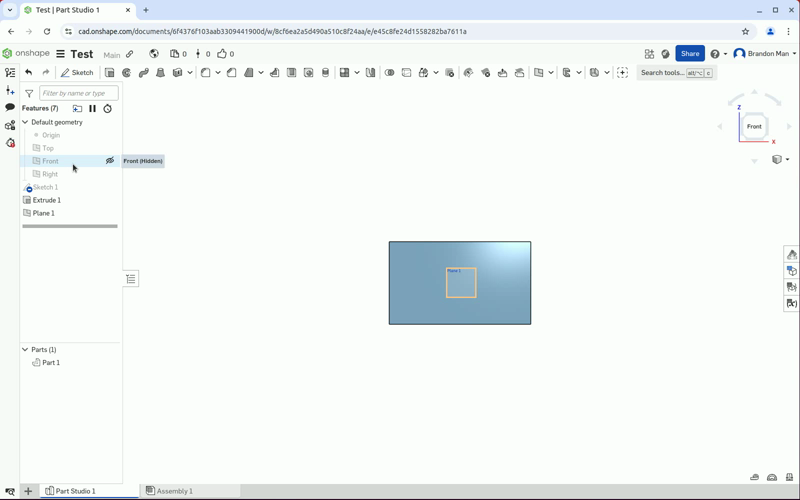
key(shift+s)
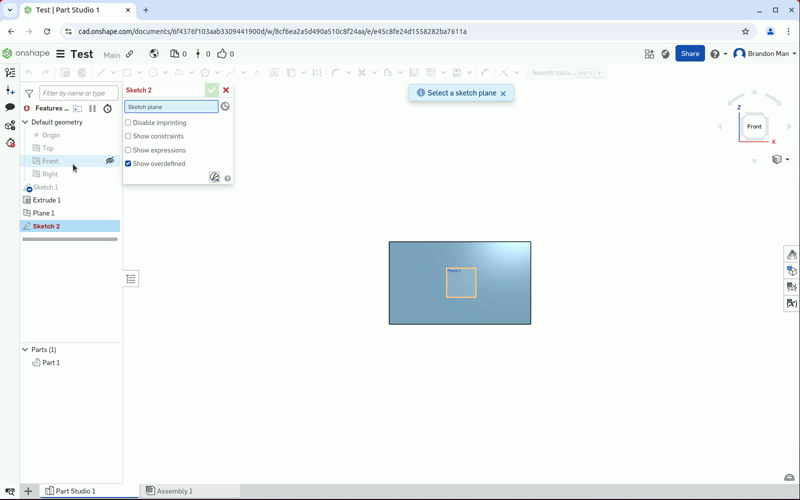
mouse_move(73, 215)
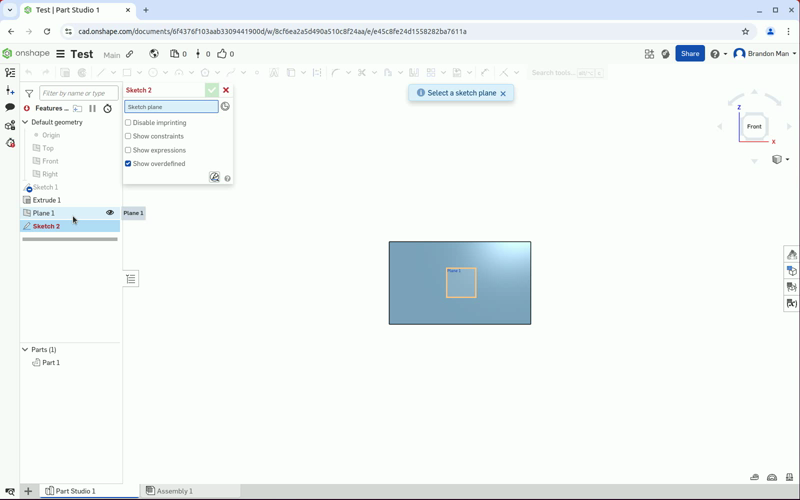
click(73, 215)
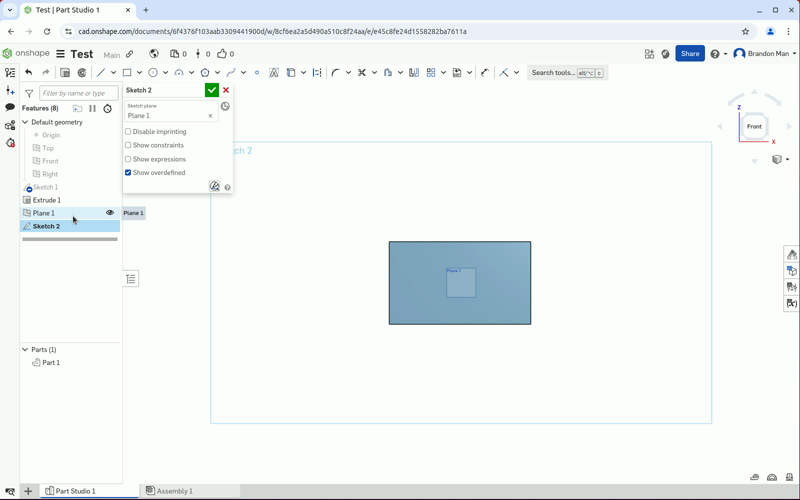
mouse_move(73, 352)
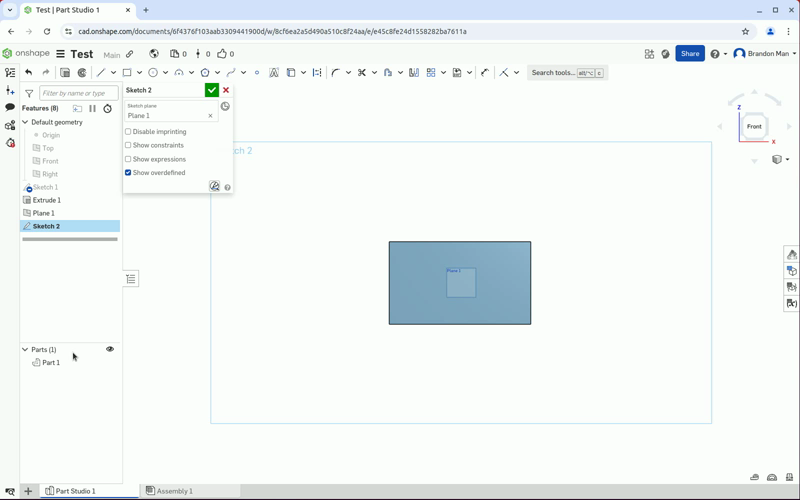
key(y)
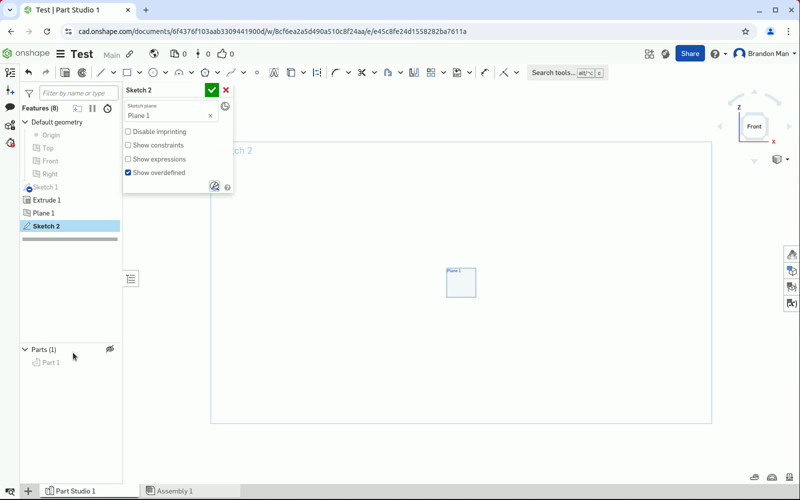
key(l)
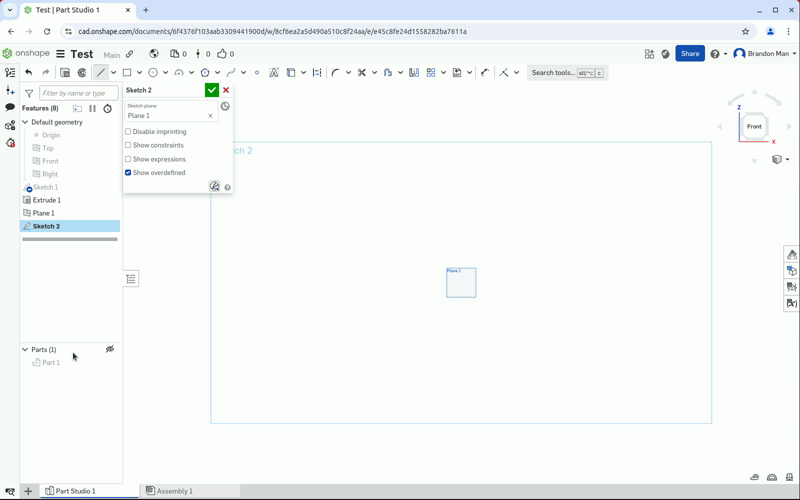
key_down(shift)
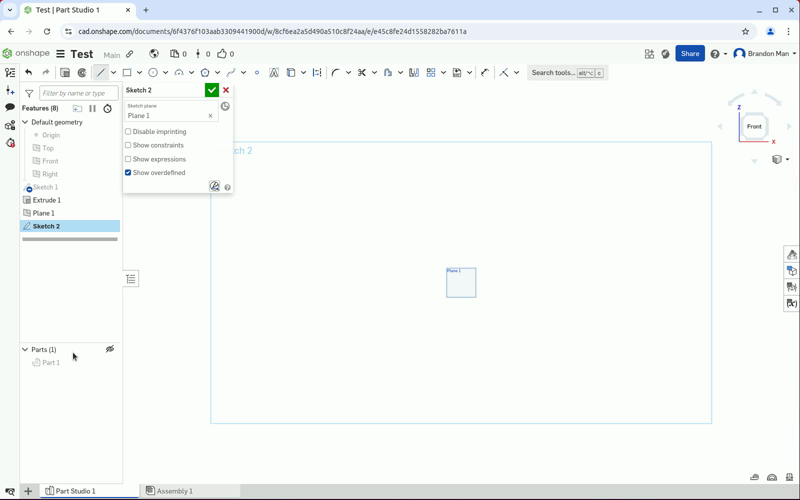
mouse_move(388, 274)
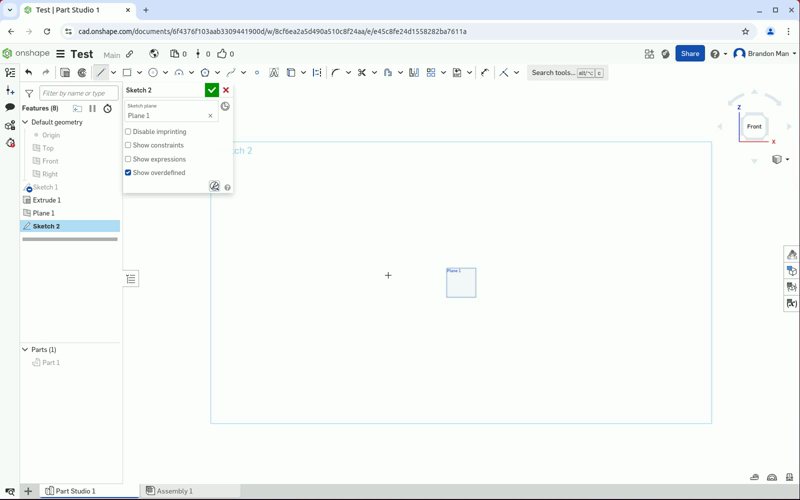
click(388, 274)
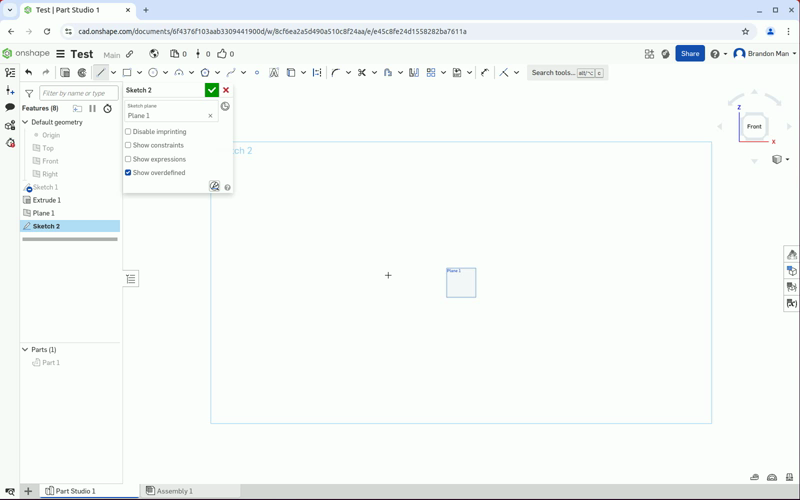
key_up(shift)
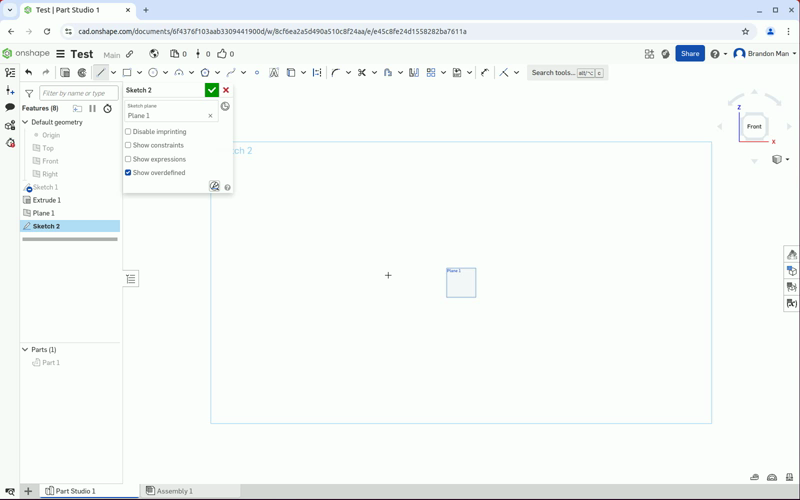
key_down(shift)
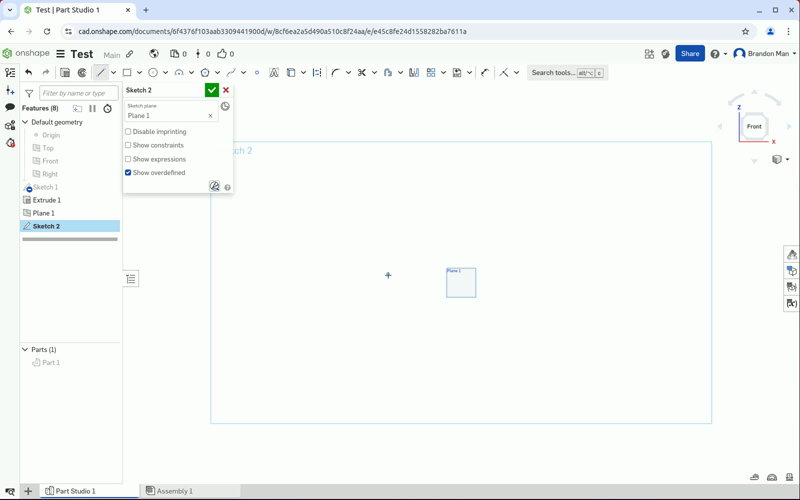
mouse_move(418, 274)
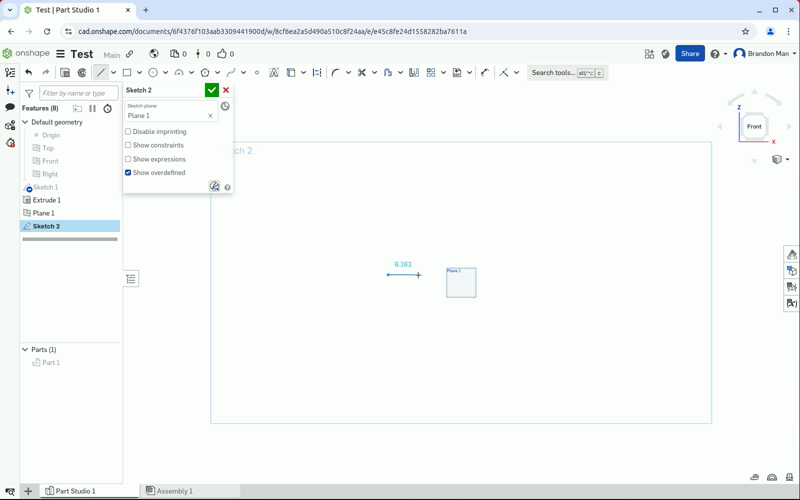
mouse_move(389, 274)
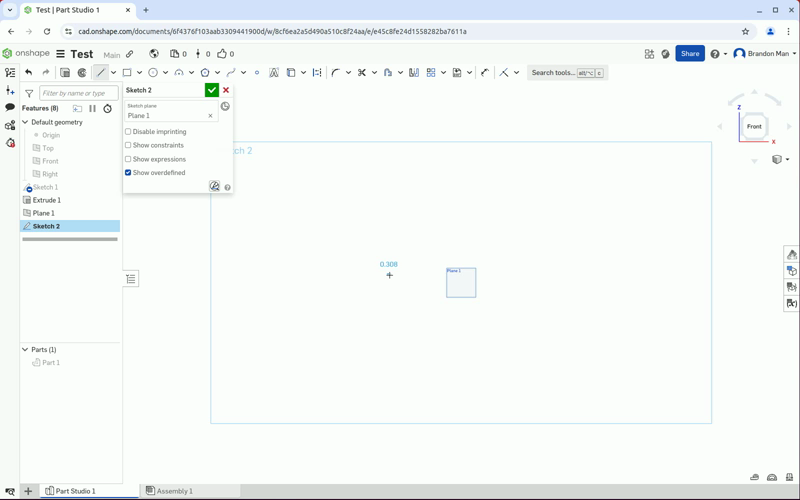
scroll(6)
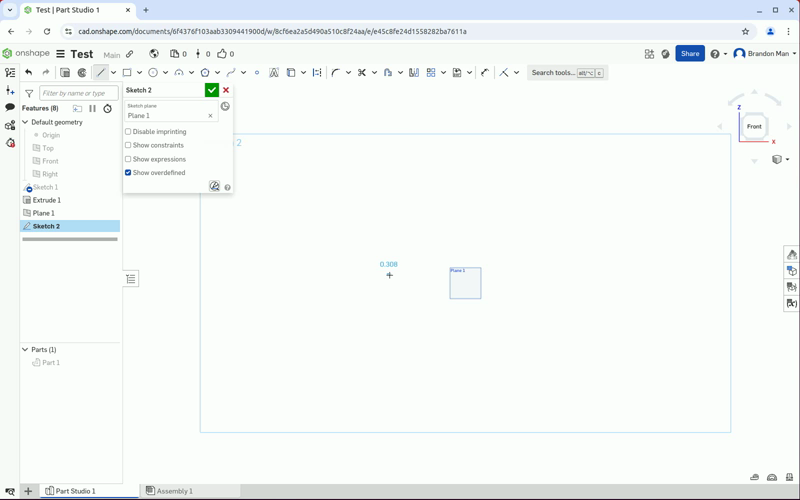
scroll(6)
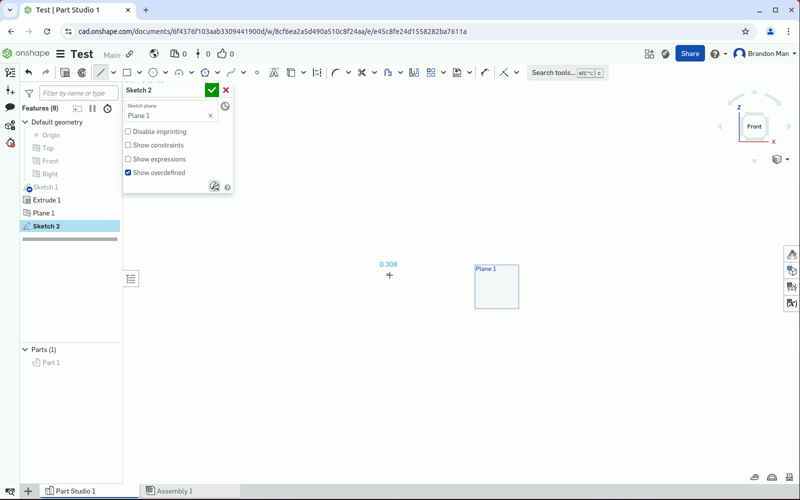
scroll(6)
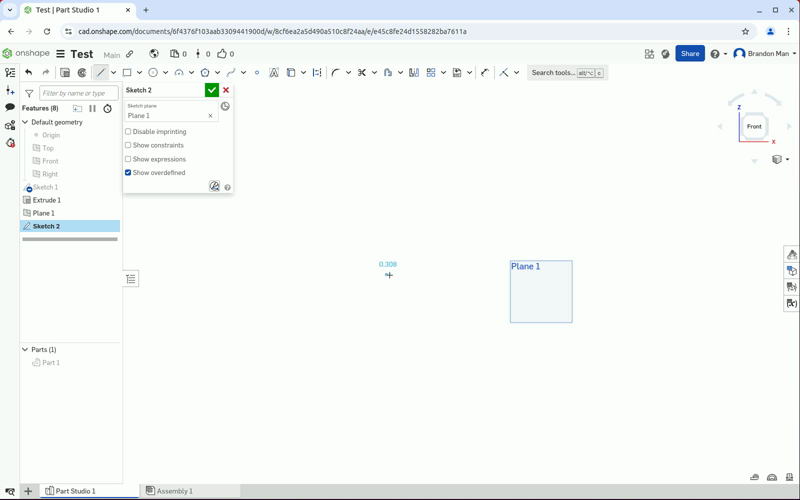
scroll(6)
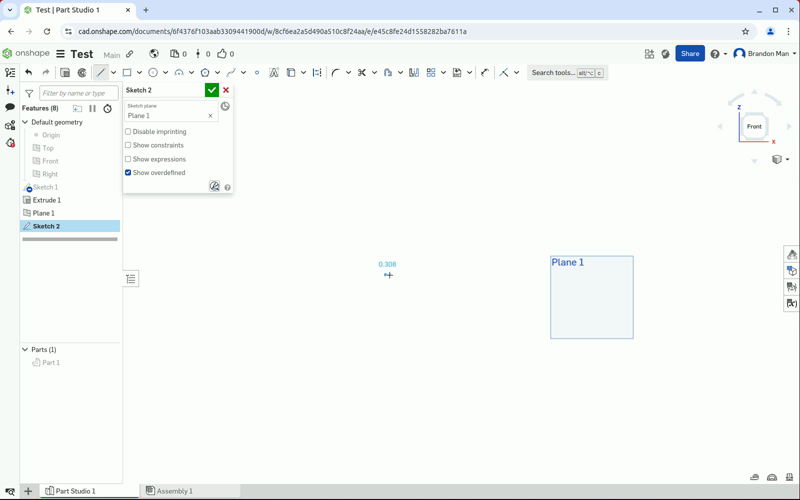
scroll(6)
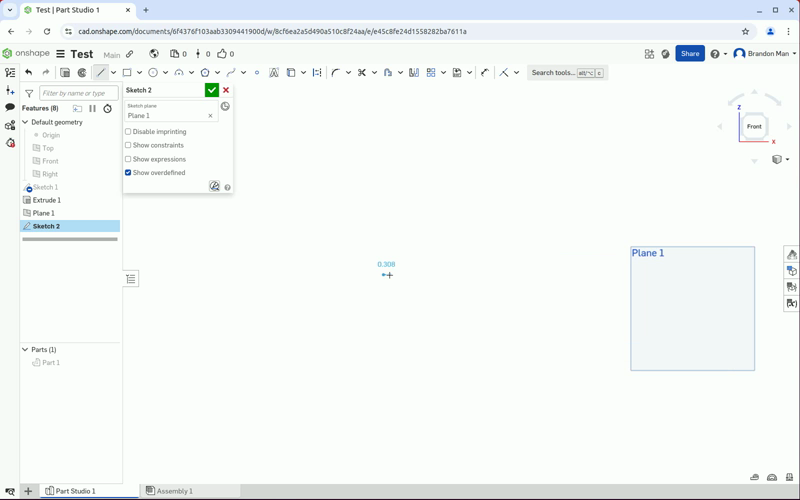
scroll(6)
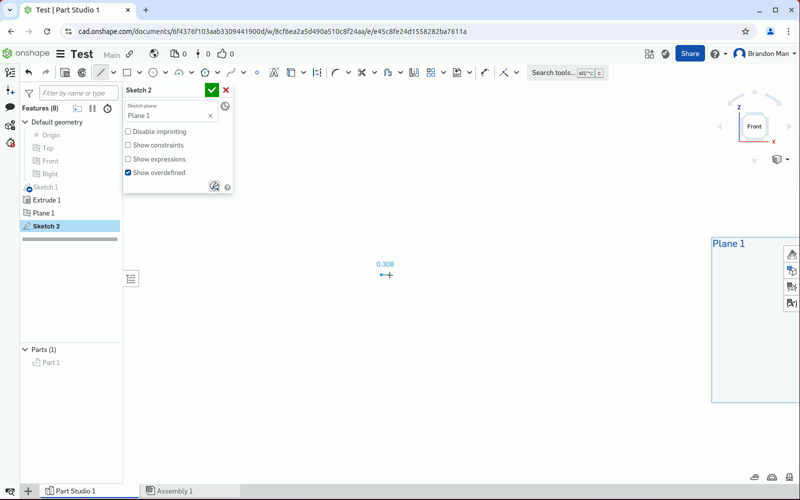
scroll(6)
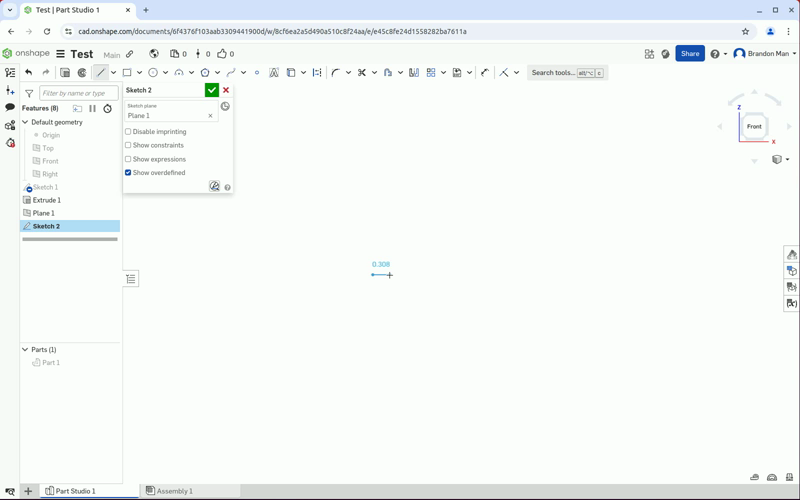
click(389, 274)
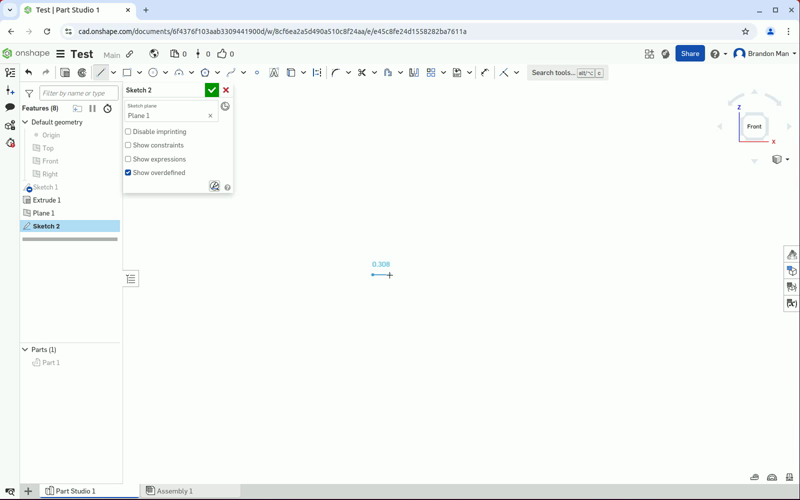
scroll(-6)
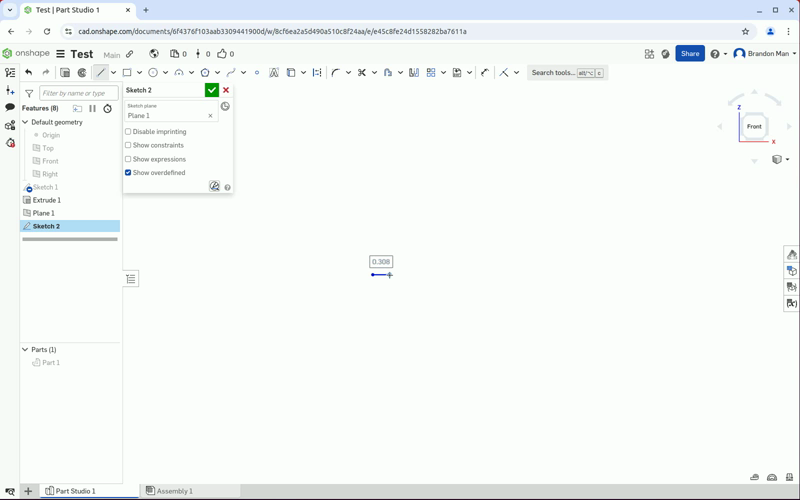
scroll(-6)
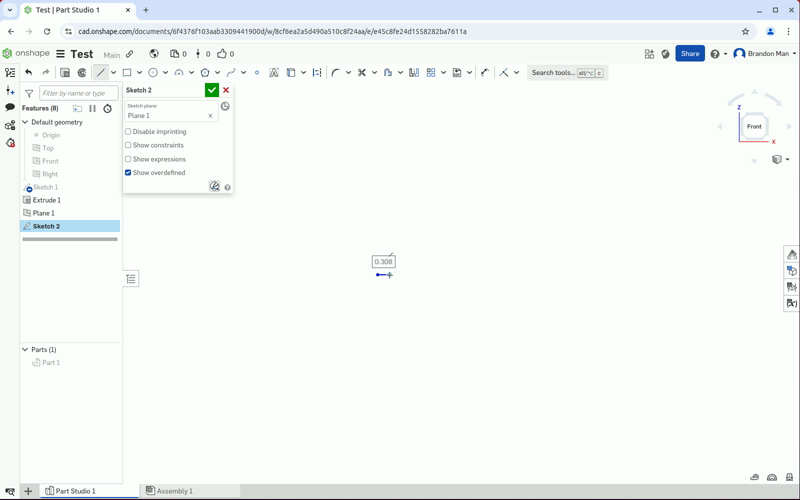
scroll(-6)
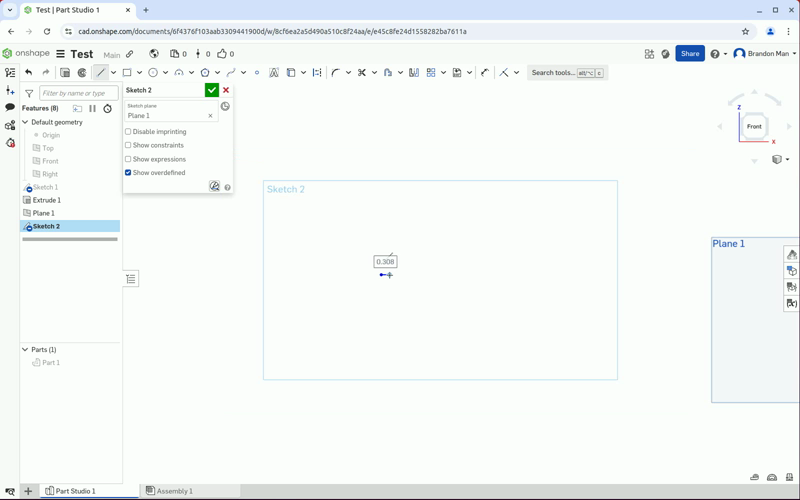
scroll(-6)
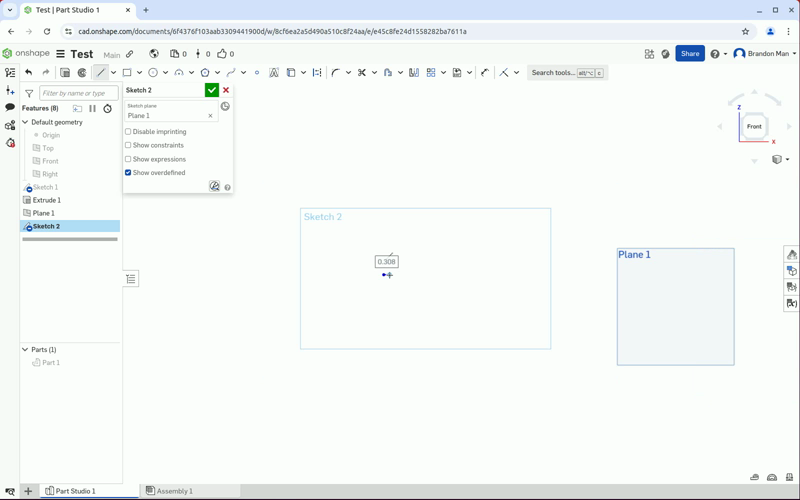
scroll(-6)
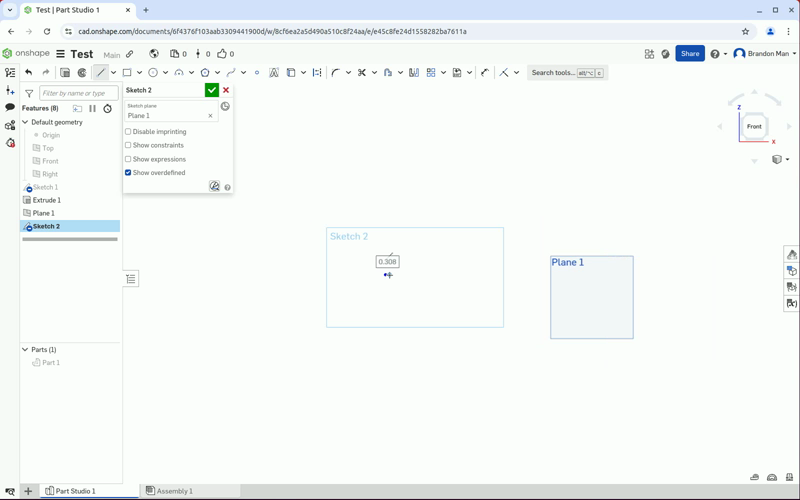
scroll(-6)
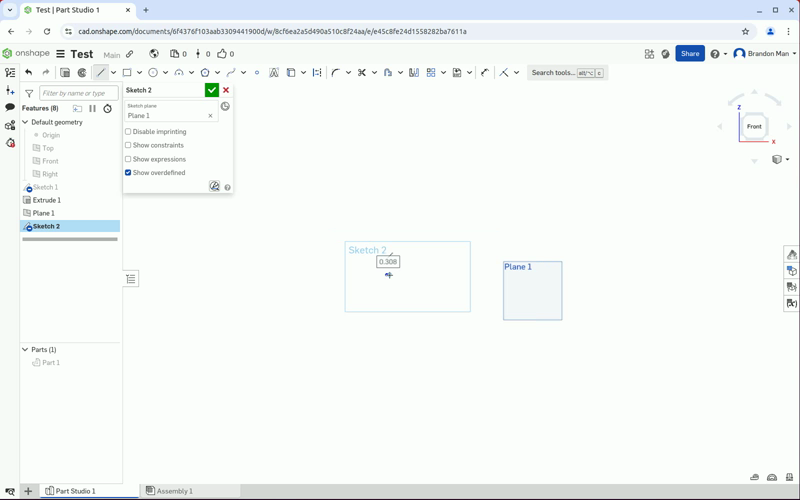
scroll(-6)
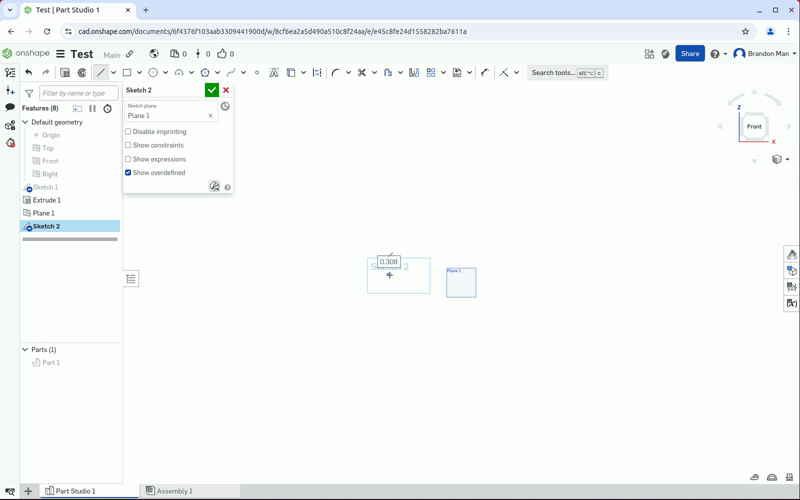
key_up(shift)
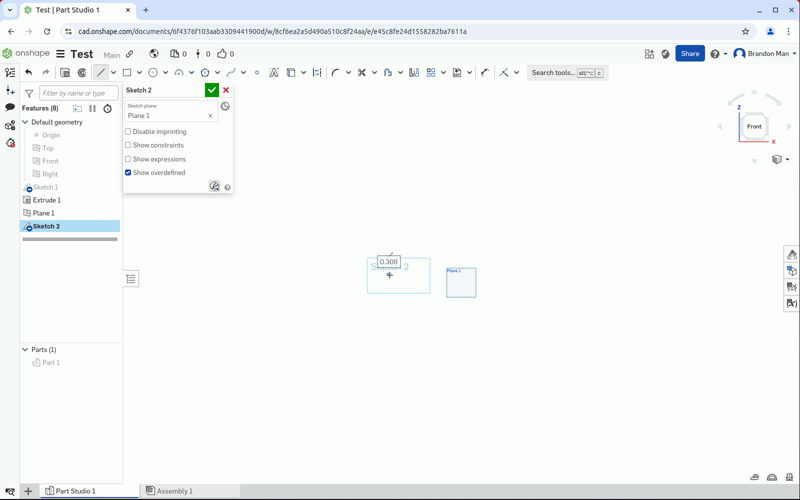
key_down(shift)
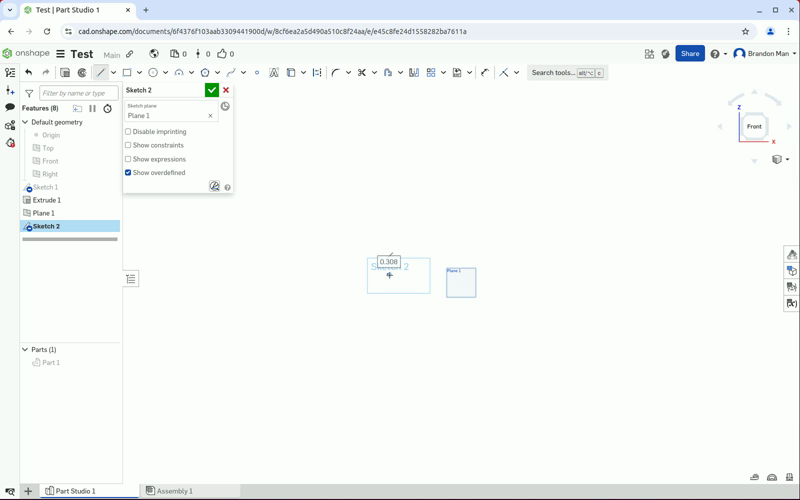
mouse_move(420, 274)
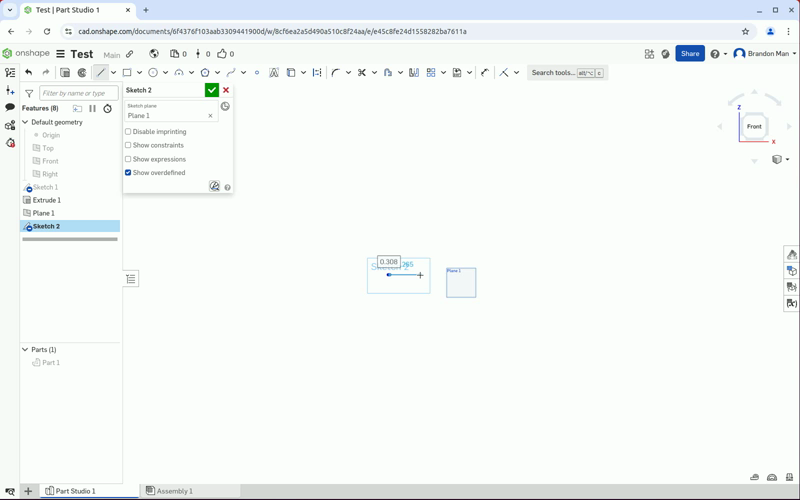
mouse_move(389, 257)
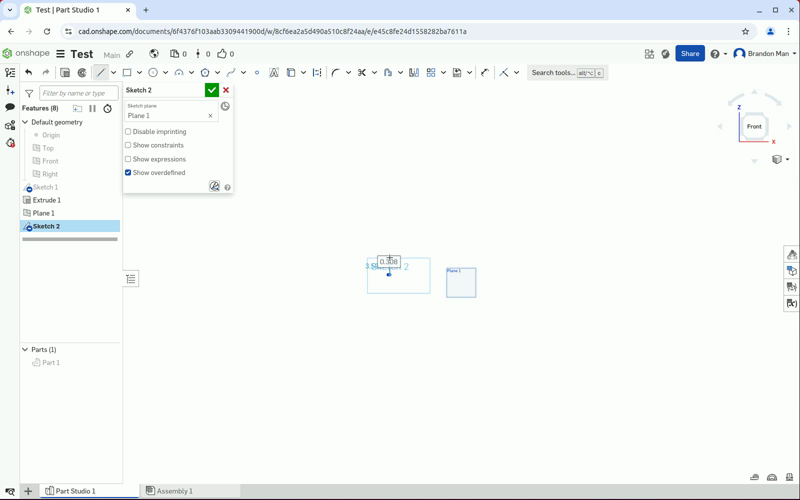
click(389, 257)
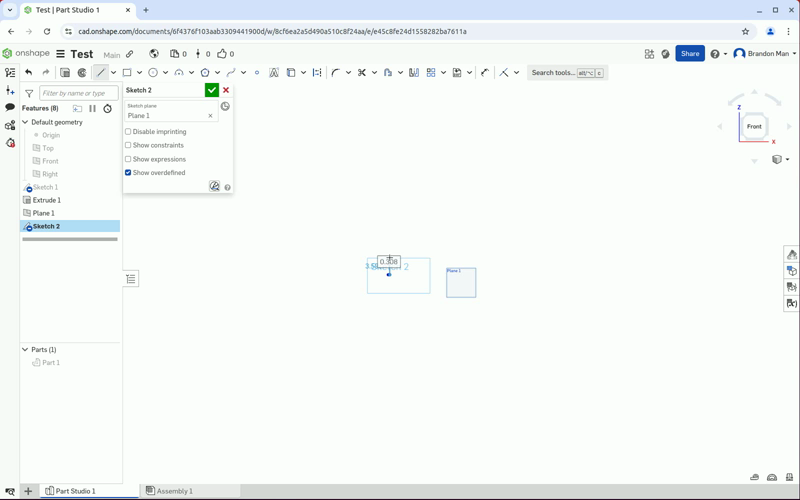
key_up(shift)
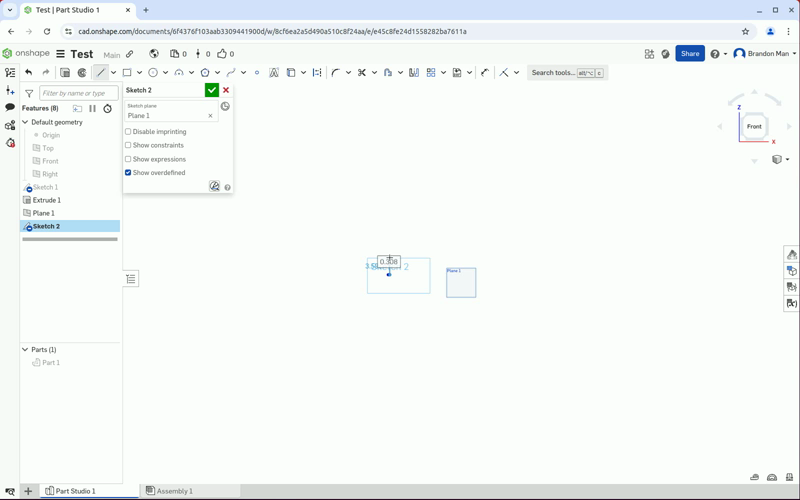
key_down(shift)
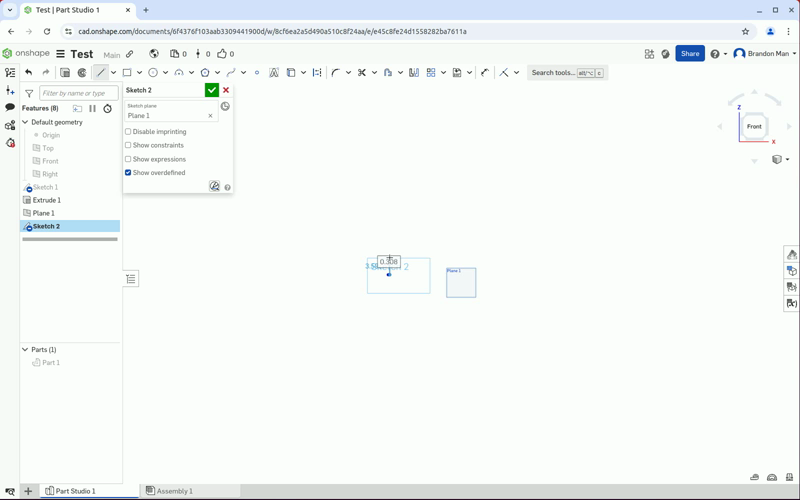
mouse_move(420, 257)
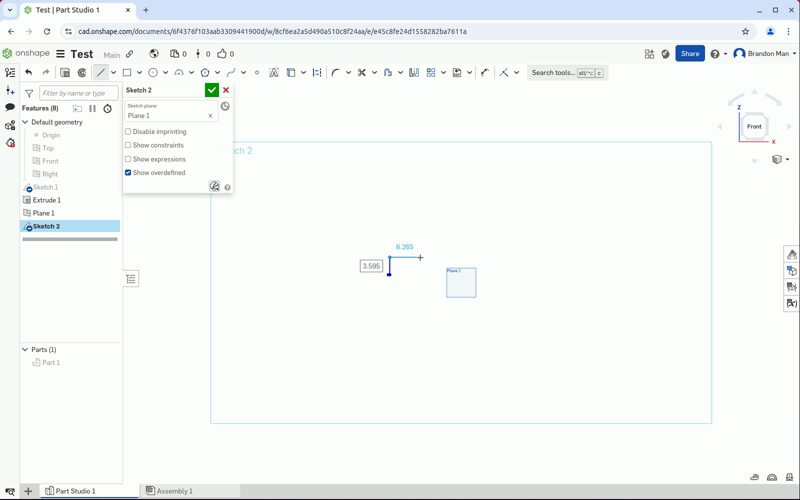
mouse_move(388, 257)
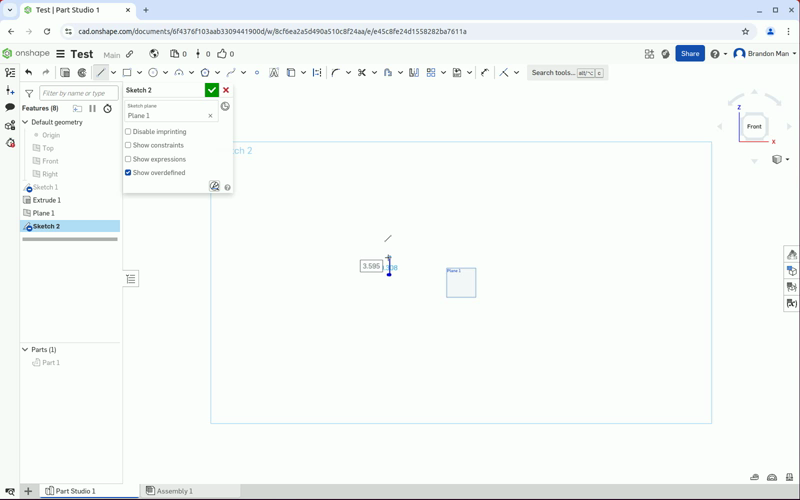
scroll(6)
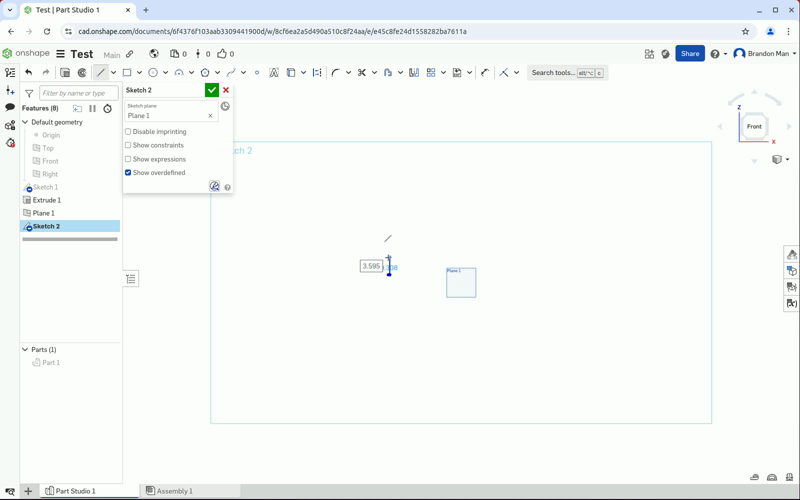
scroll(6)
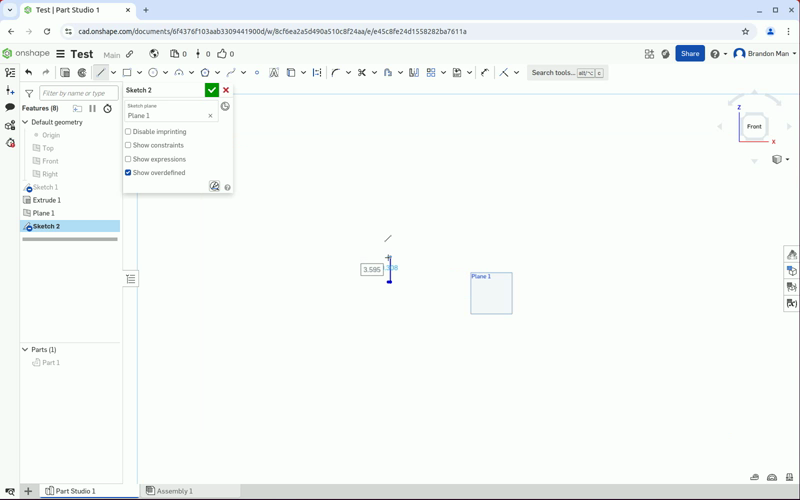
scroll(6)
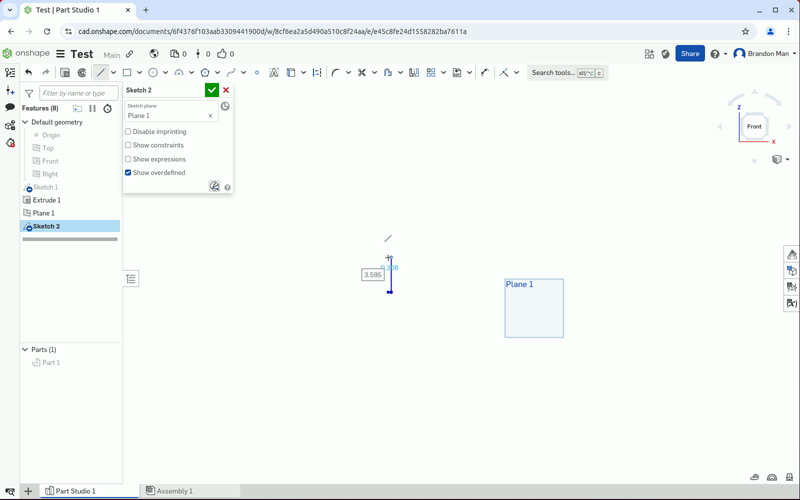
scroll(6)
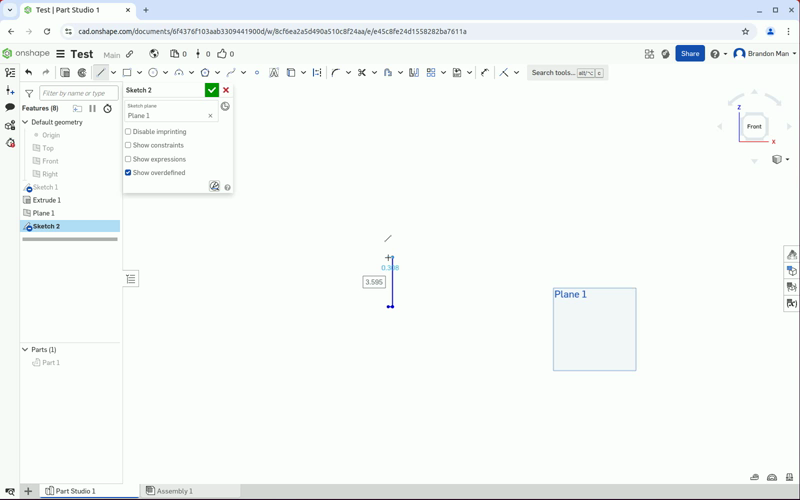
scroll(6)
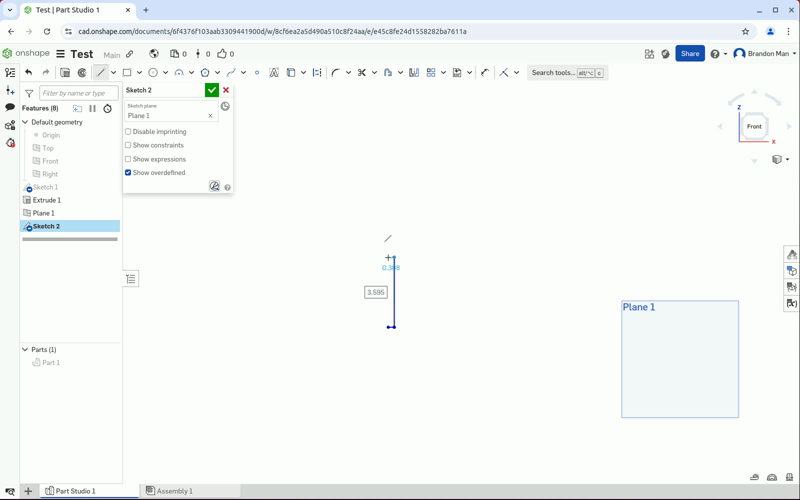
scroll(6)
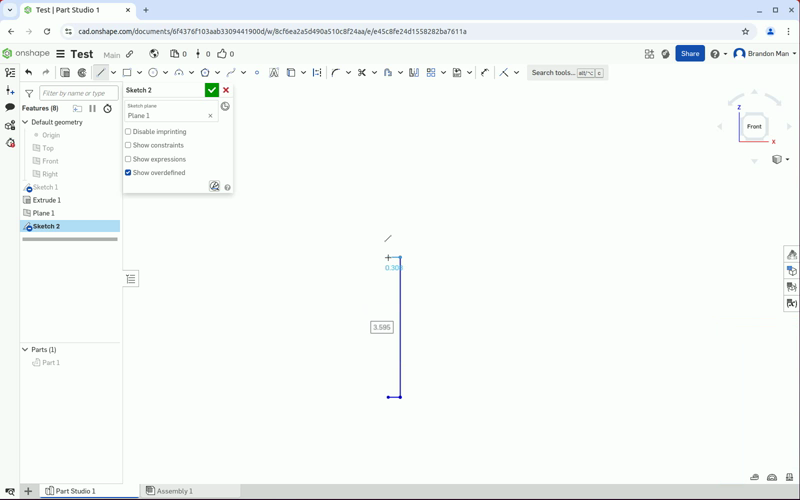
scroll(6)
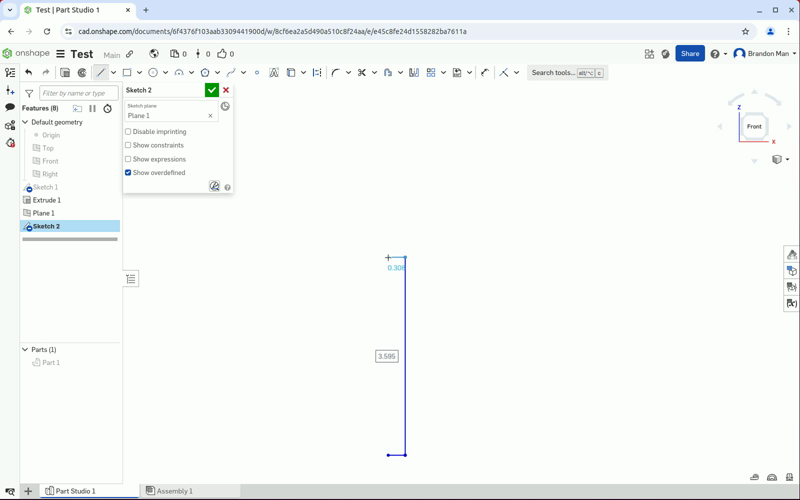
click(388, 257)
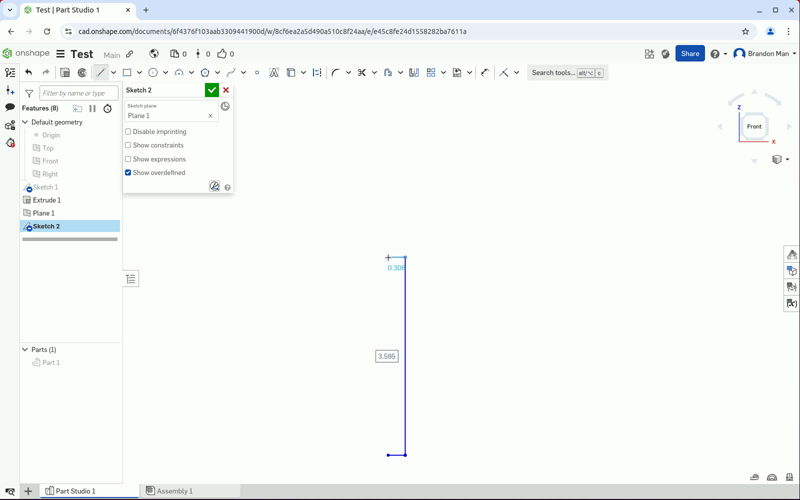
scroll(-6)
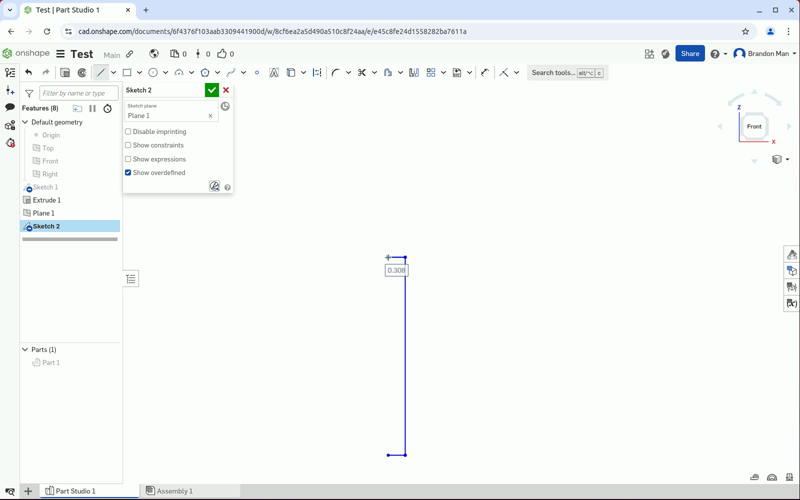
scroll(-6)
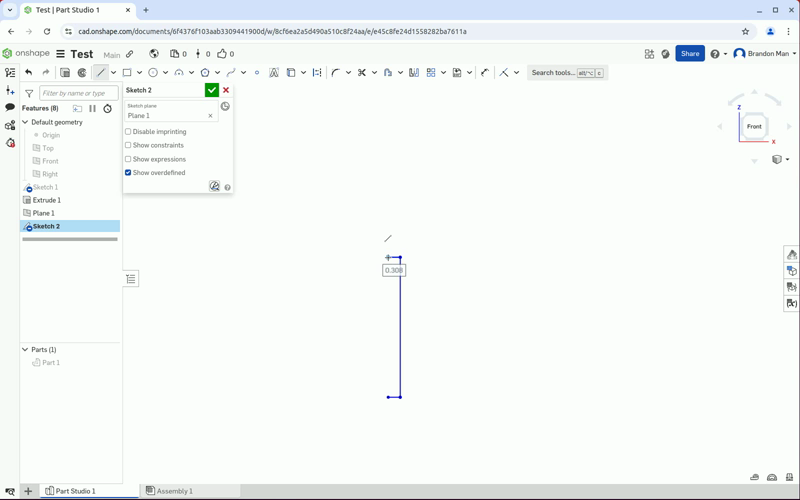
scroll(-6)
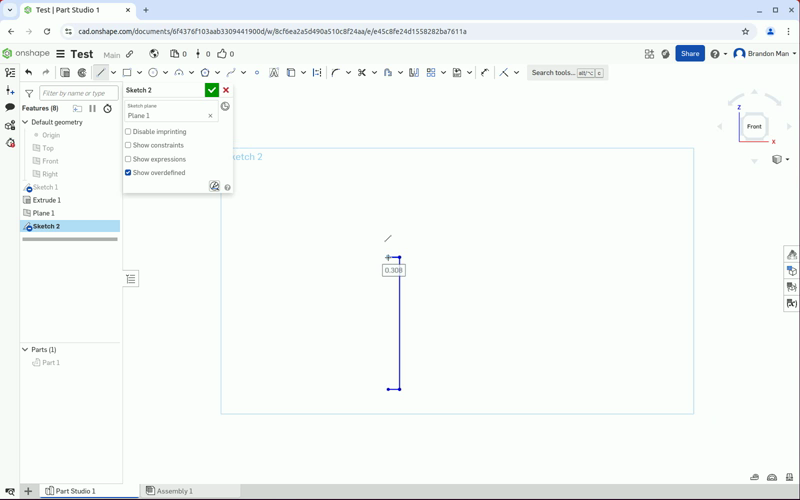
scroll(-6)
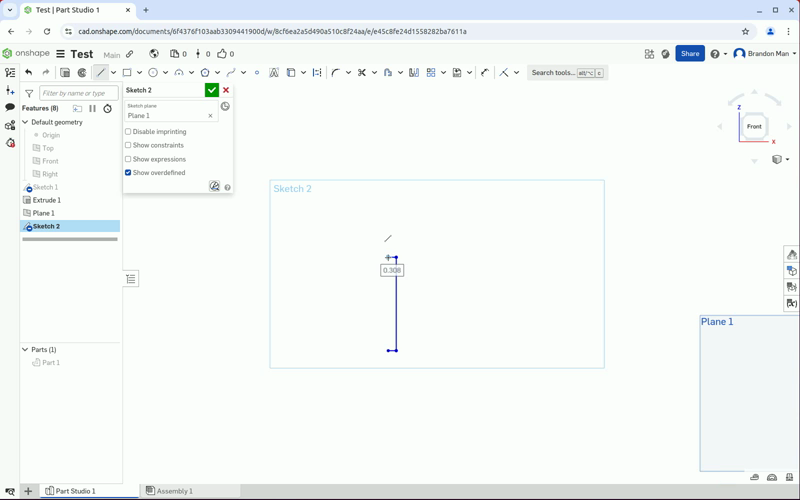
scroll(-6)
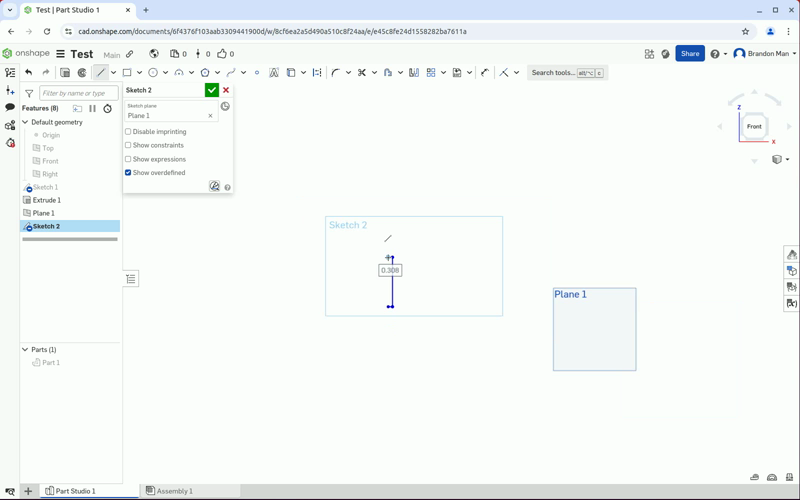
scroll(-6)
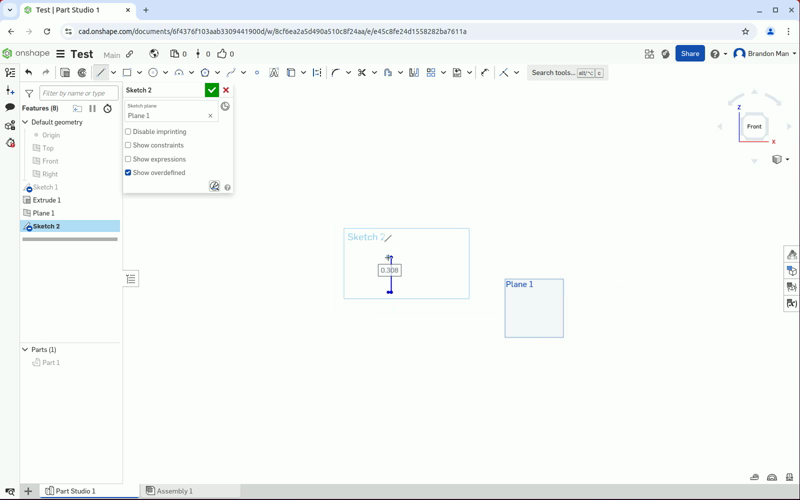
scroll(-6)
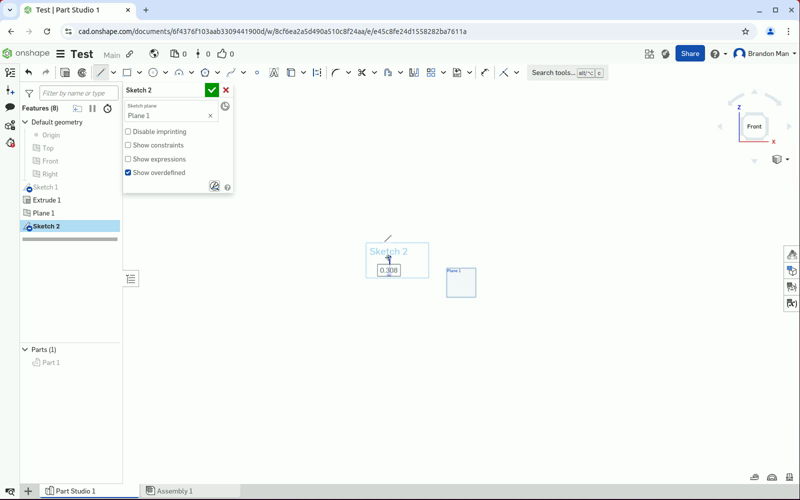
key_up(shift)
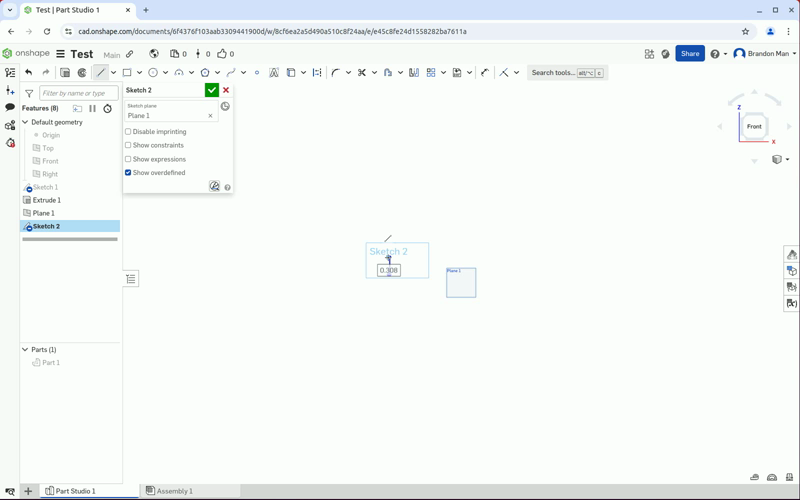
mouse_move(418, 257)
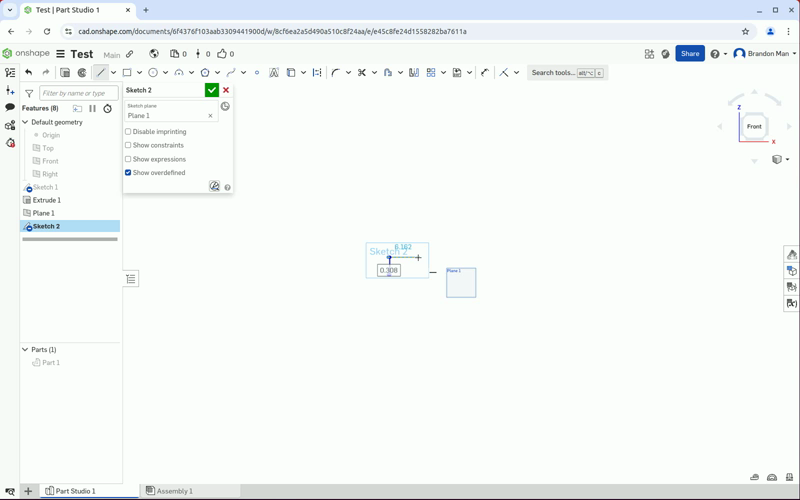
key_down(shift)
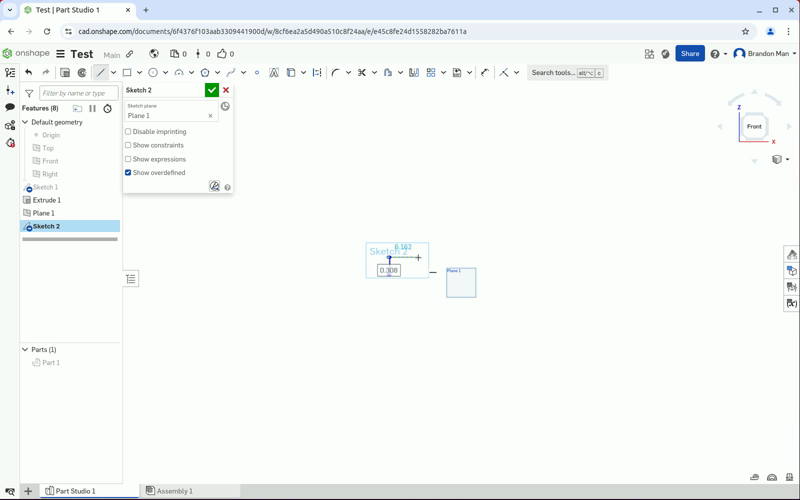
mouse_move(388, 274)
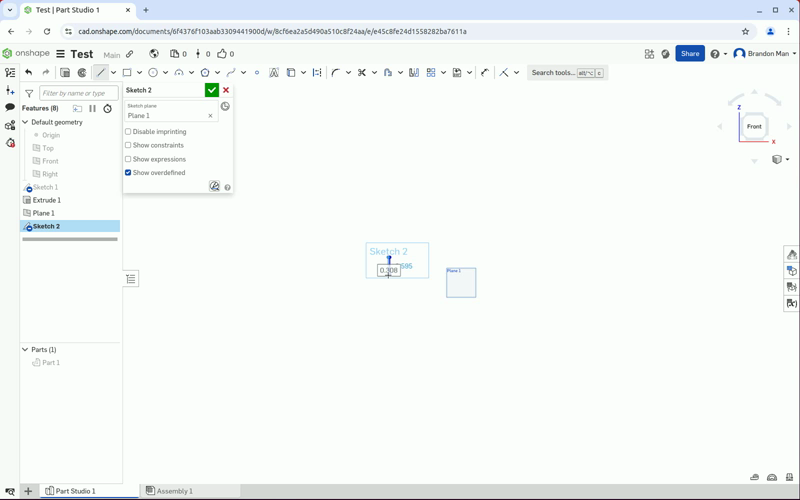
scroll(6)
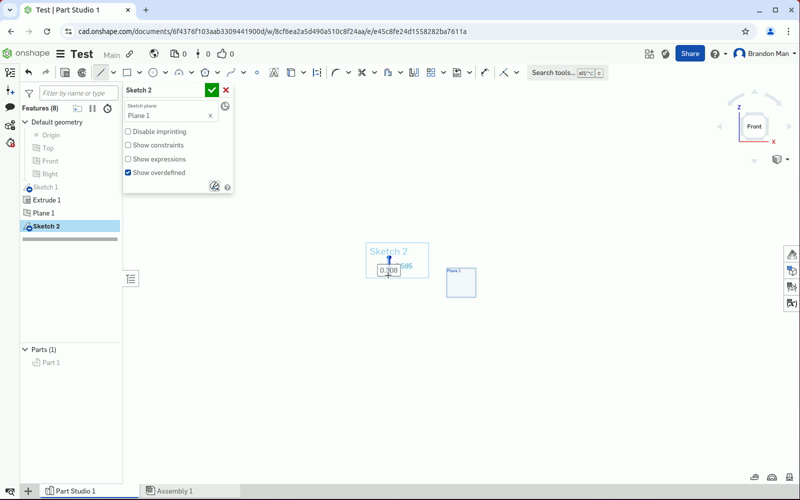
scroll(6)
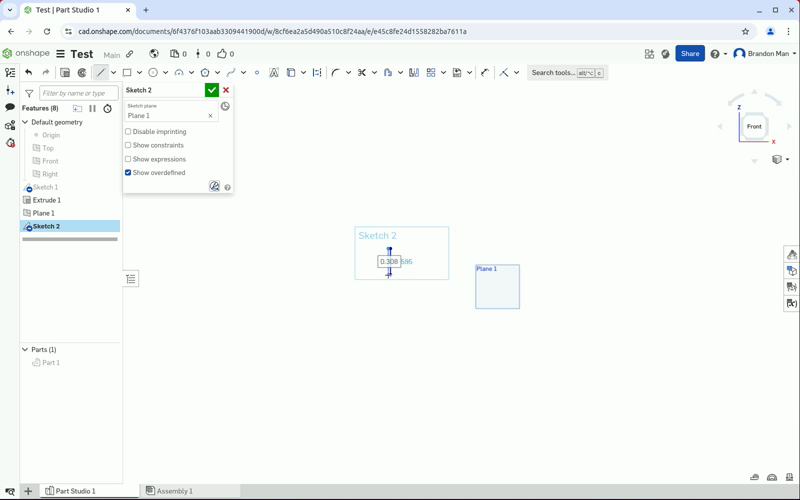
scroll(6)
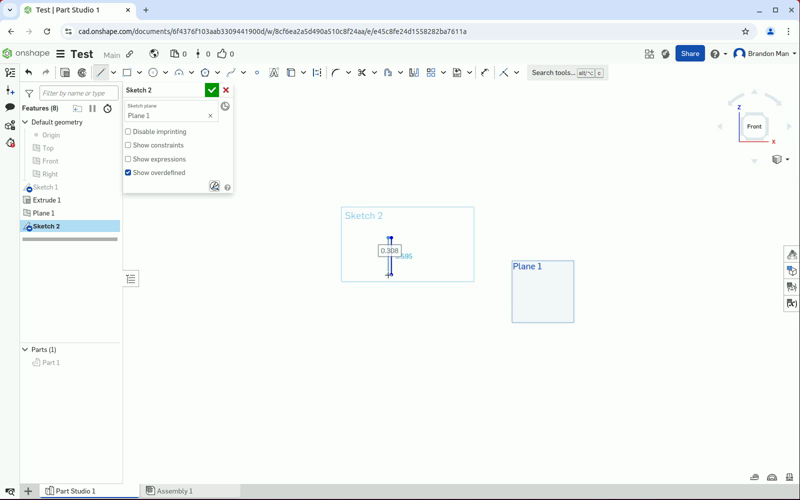
scroll(6)
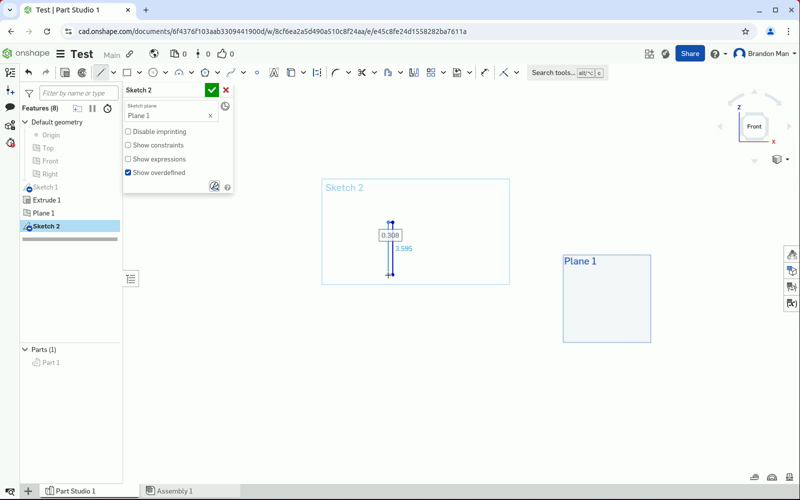
scroll(6)
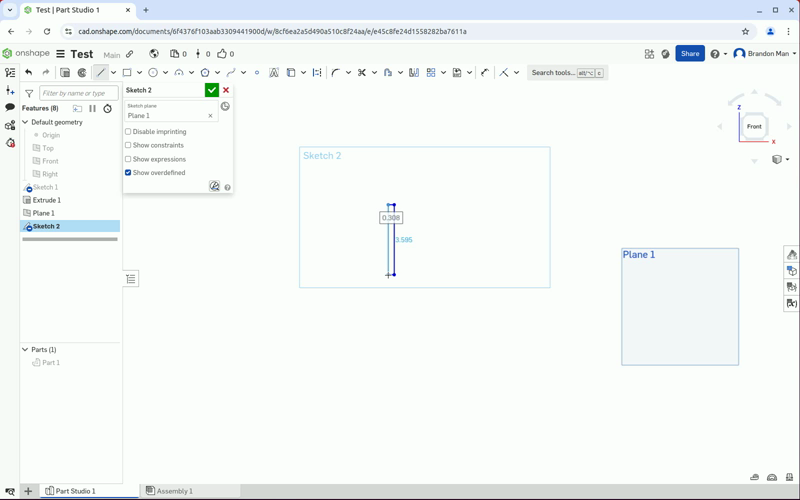
scroll(6)
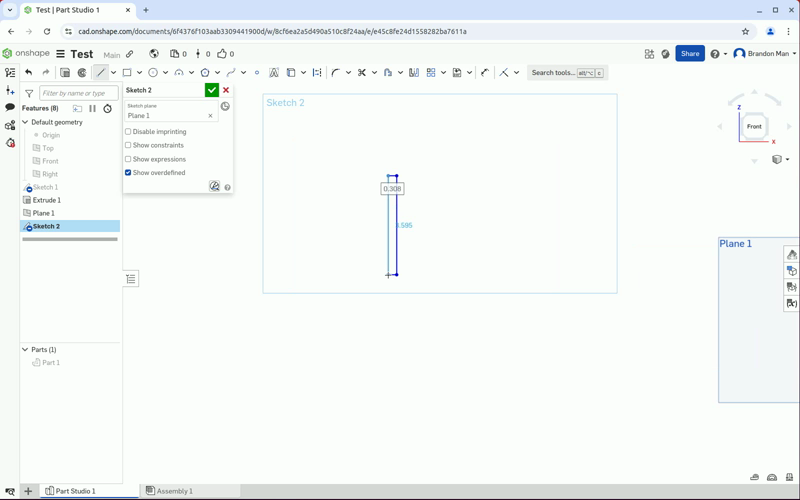
scroll(6)
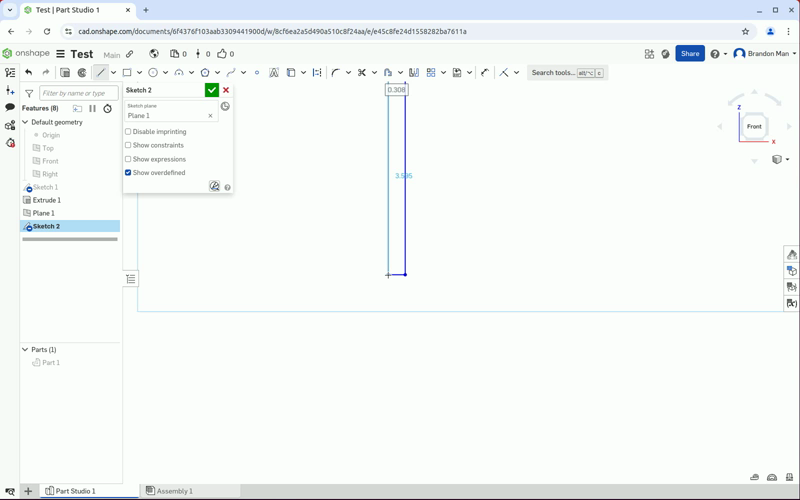
key_up(shift)
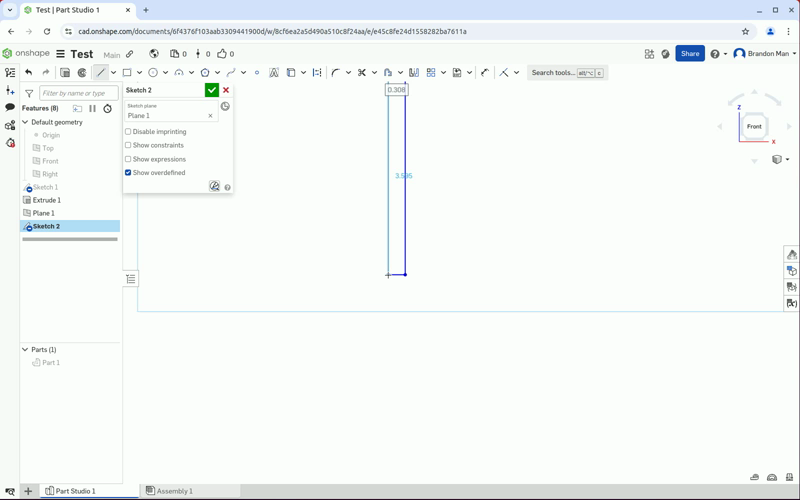
click(388, 274)
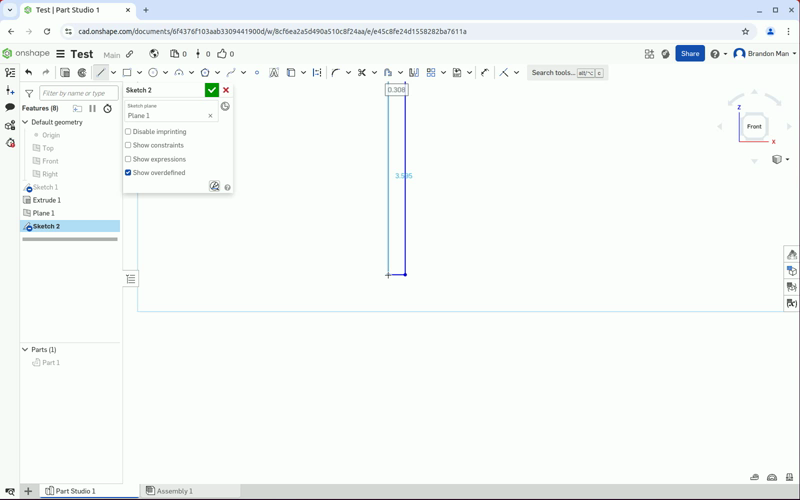
scroll(-6)
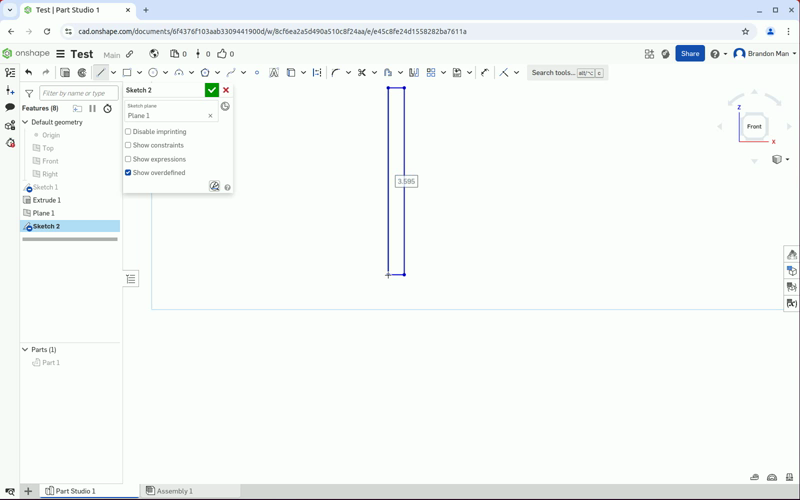
scroll(-6)
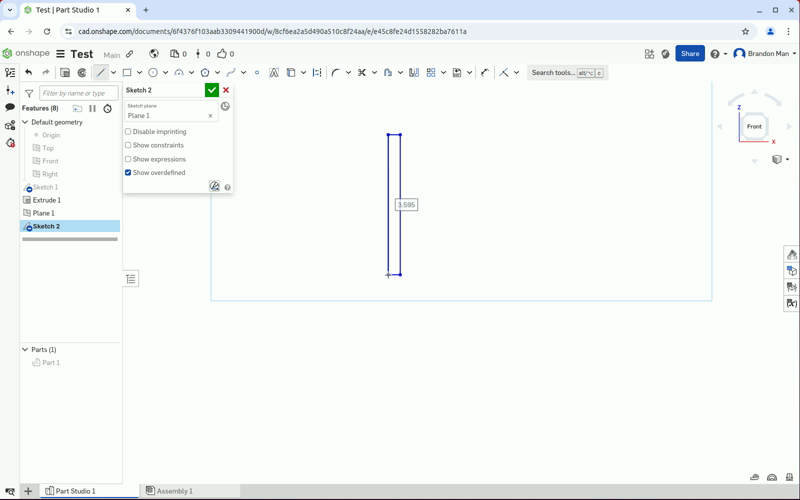
scroll(-6)
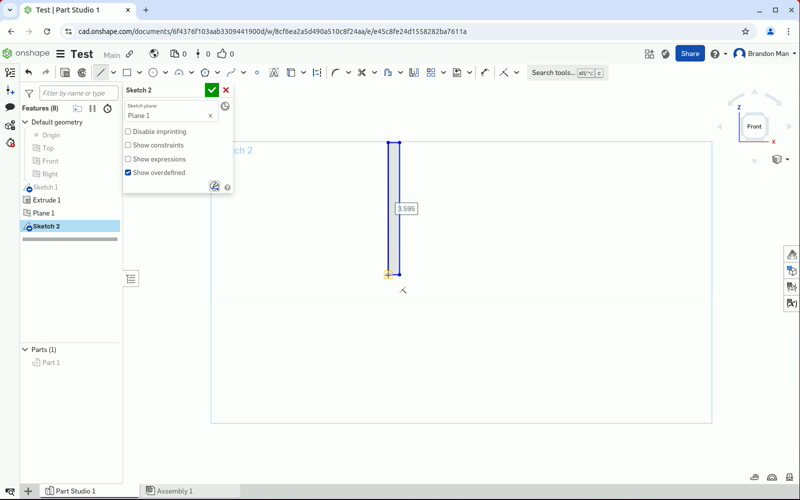
scroll(-6)
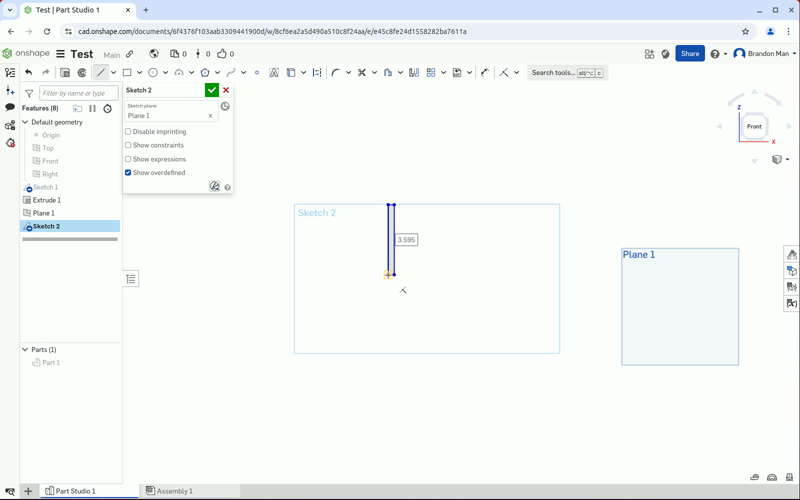
scroll(-6)
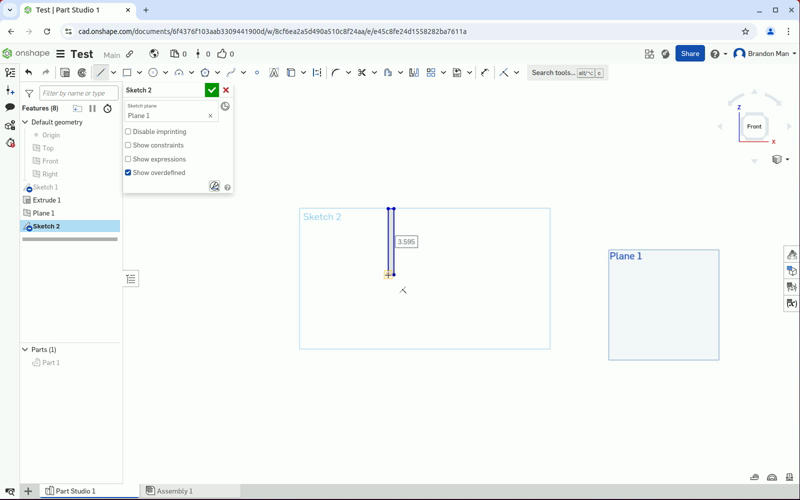
scroll(-6)
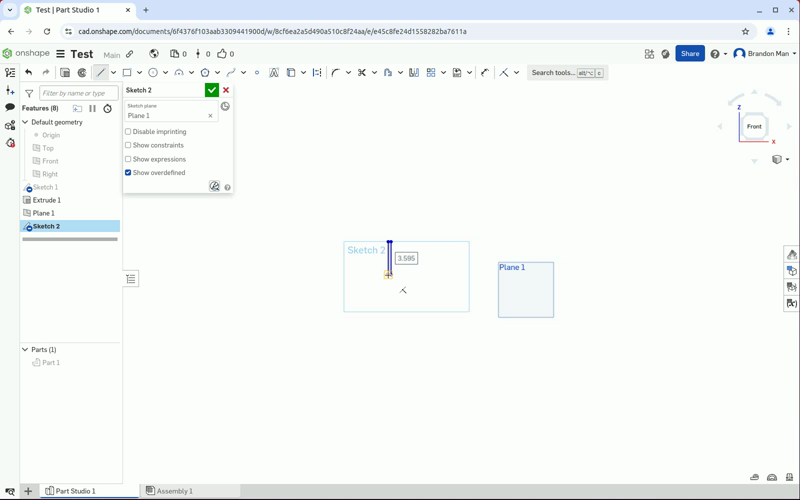
scroll(-6)
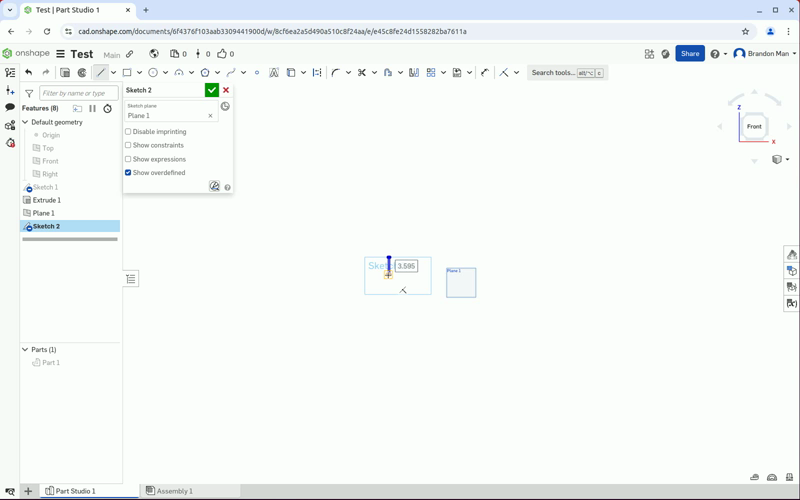
key(esc)
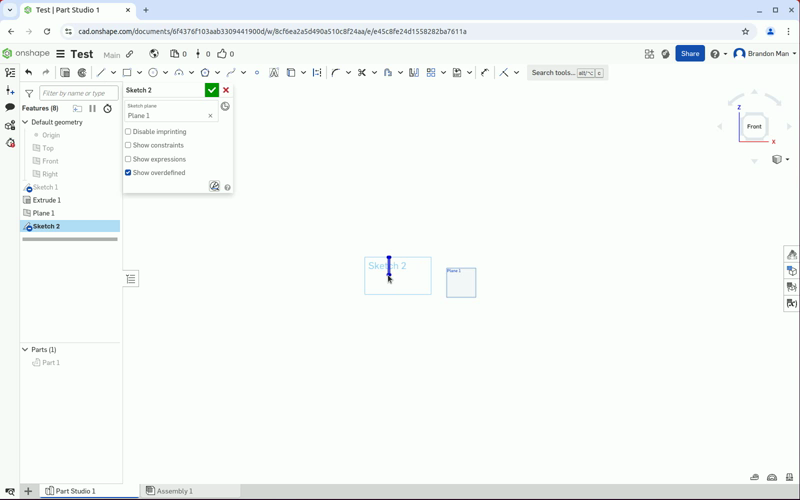
mouse_move(389, 268)
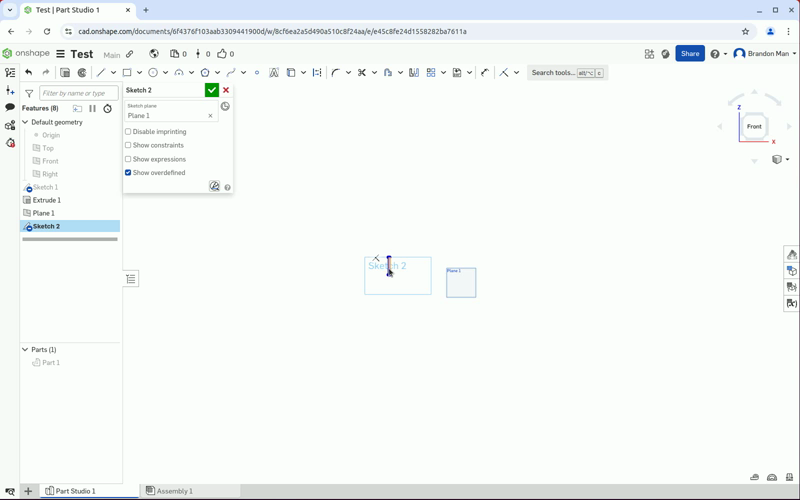
scroll(6)
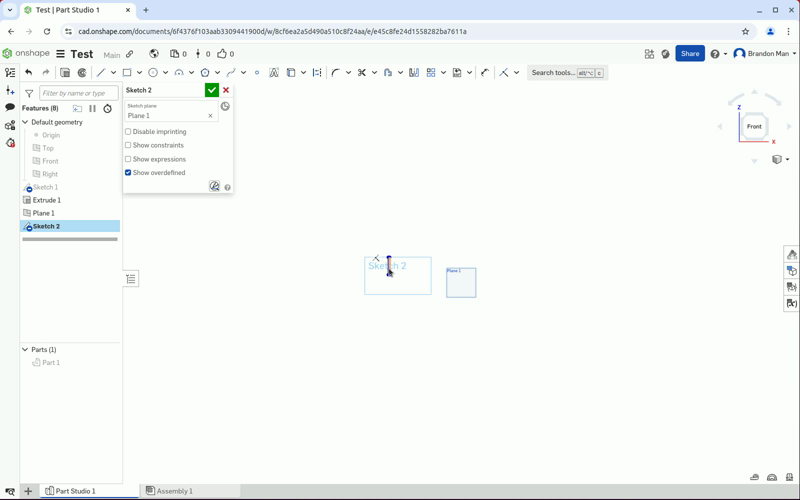
scroll(6)
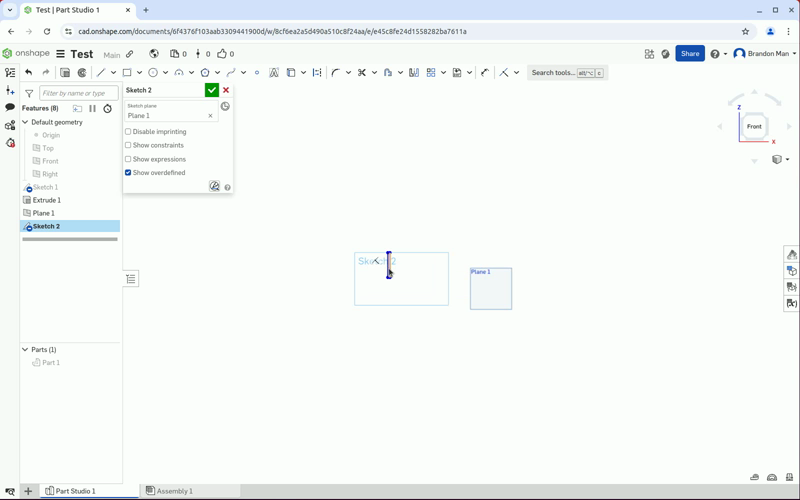
scroll(6)
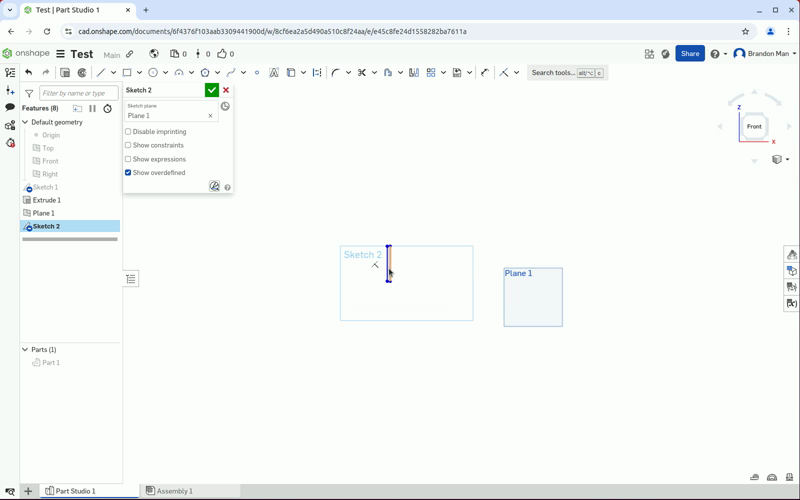
scroll(6)
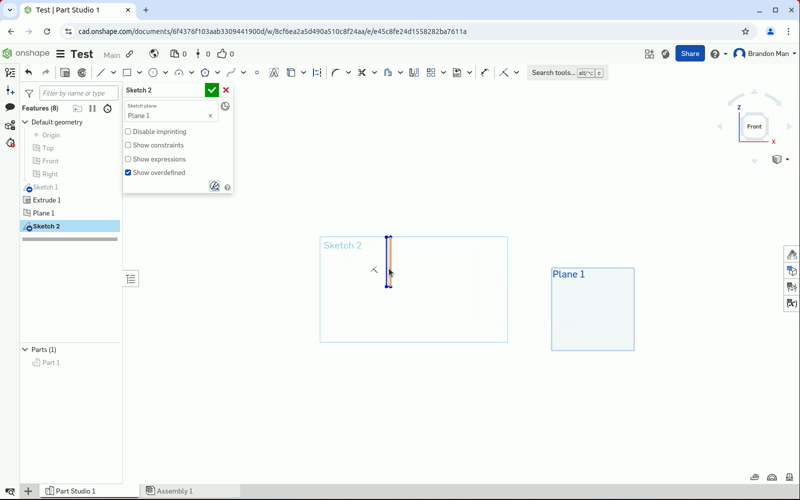
scroll(6)
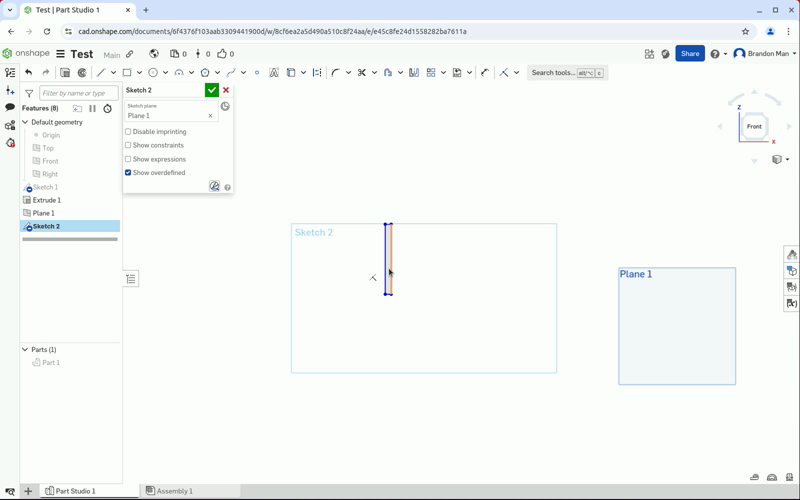
scroll(6)
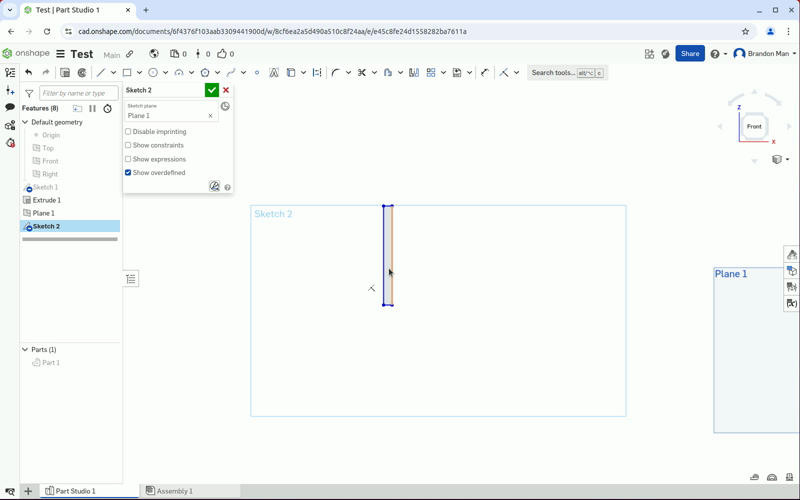
scroll(6)
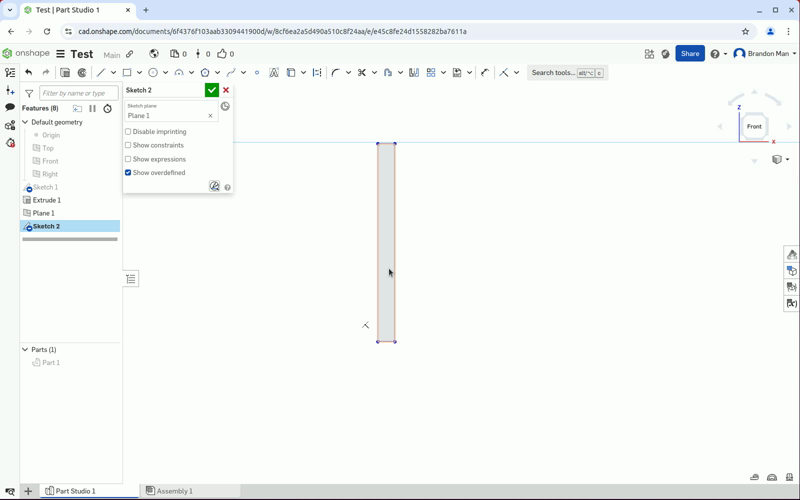
click(389, 268)
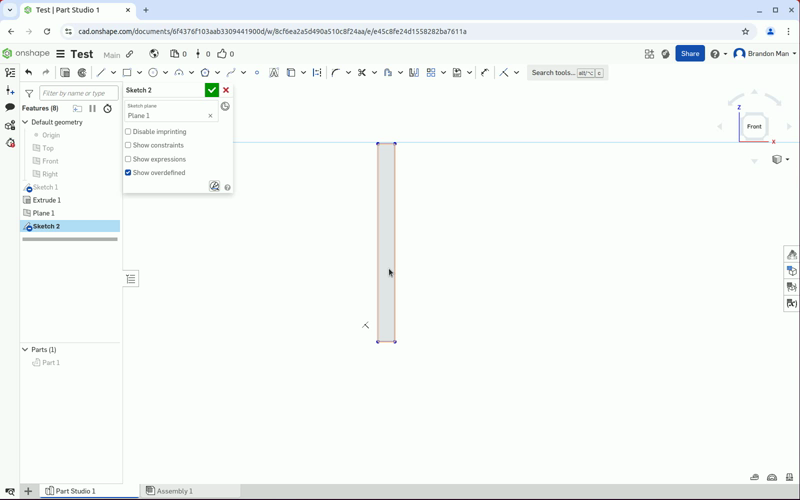
scroll(-6)
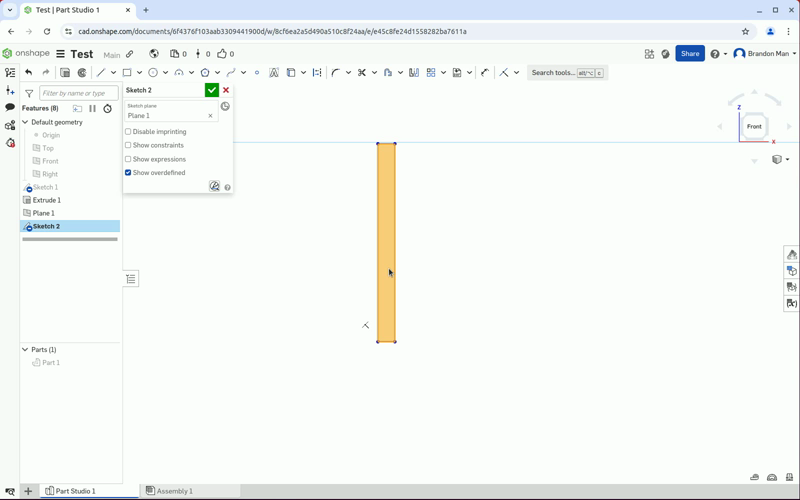
scroll(-6)
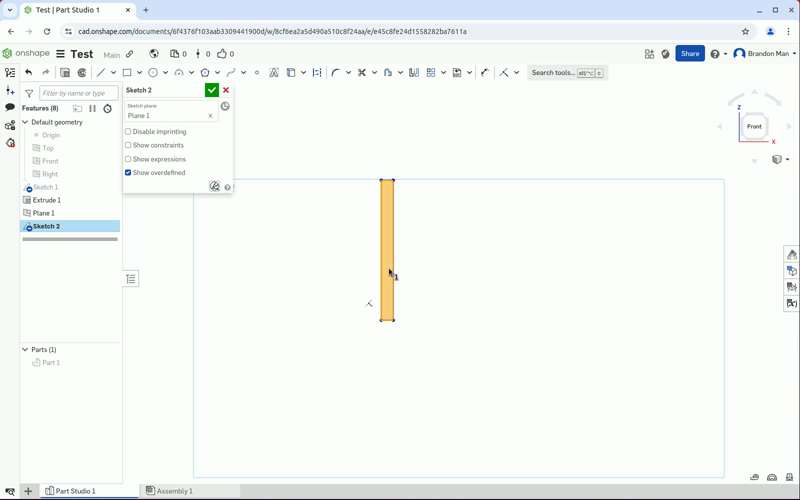
scroll(-6)
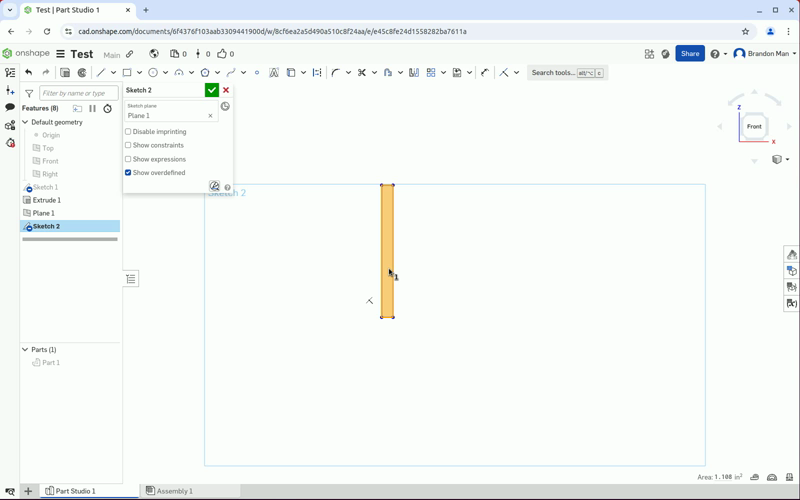
scroll(-6)
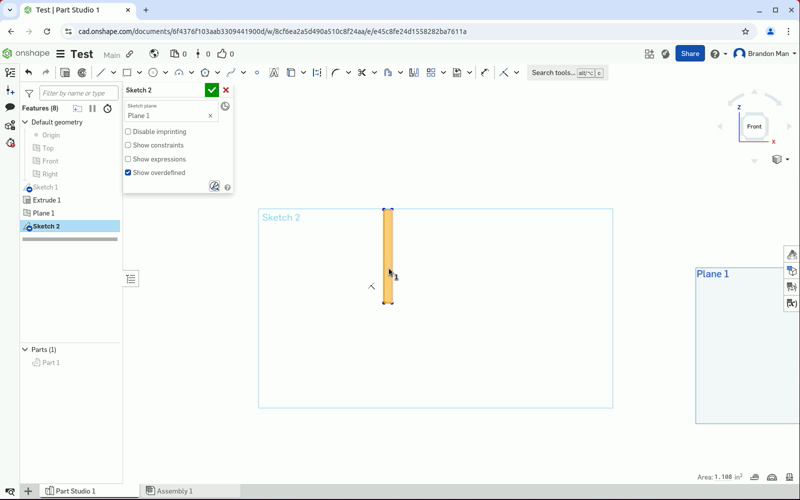
scroll(-6)
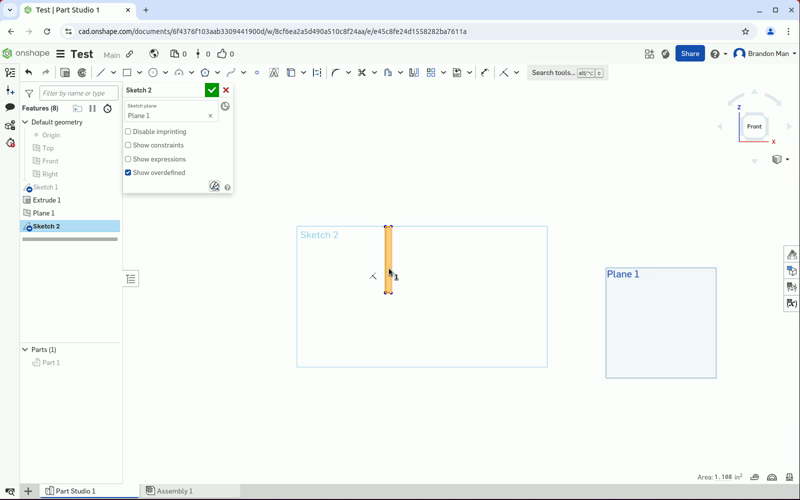
scroll(-6)
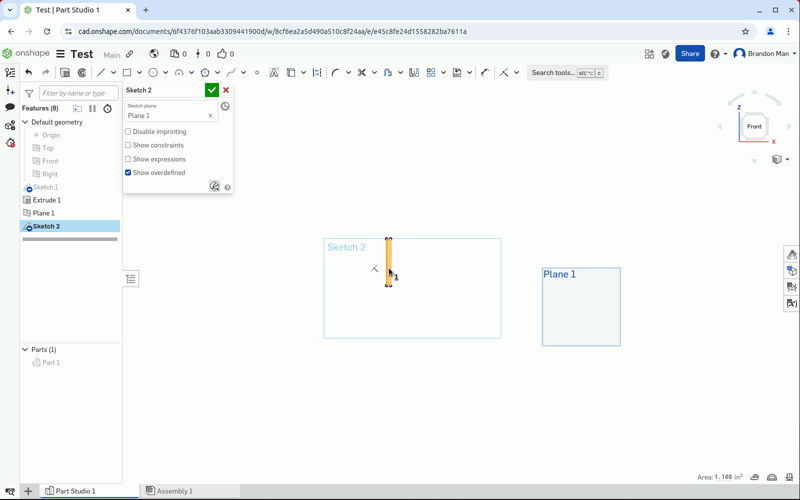
scroll(-6)
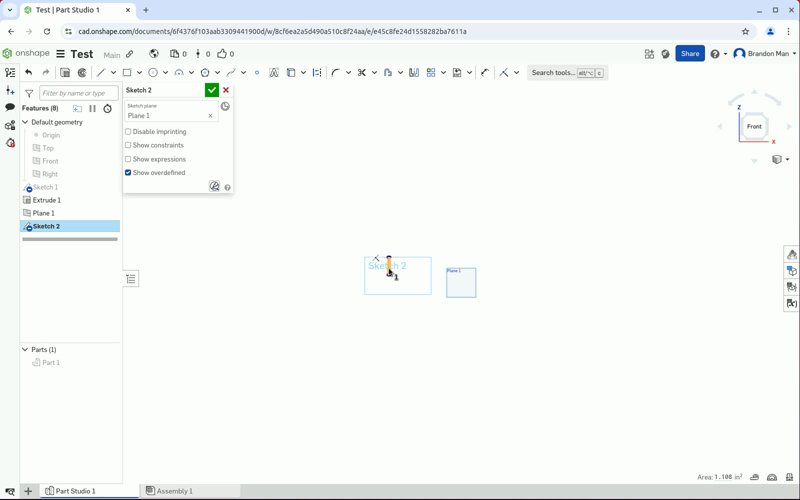
mouse_move(73, 352)
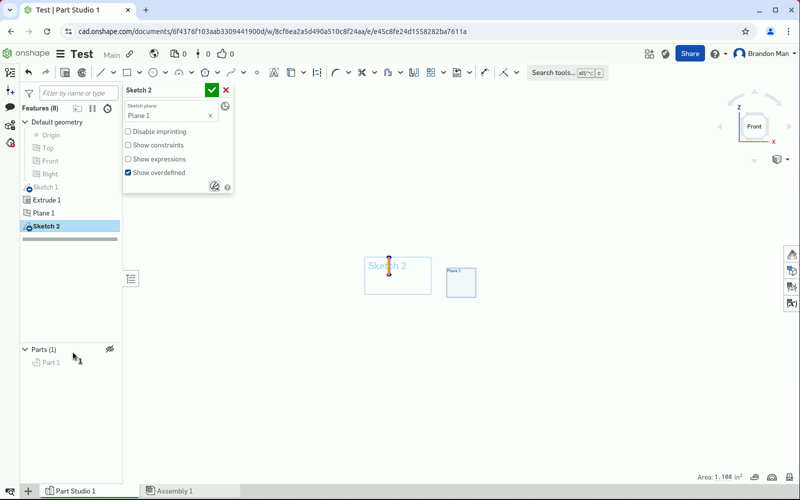
key(shift+y)
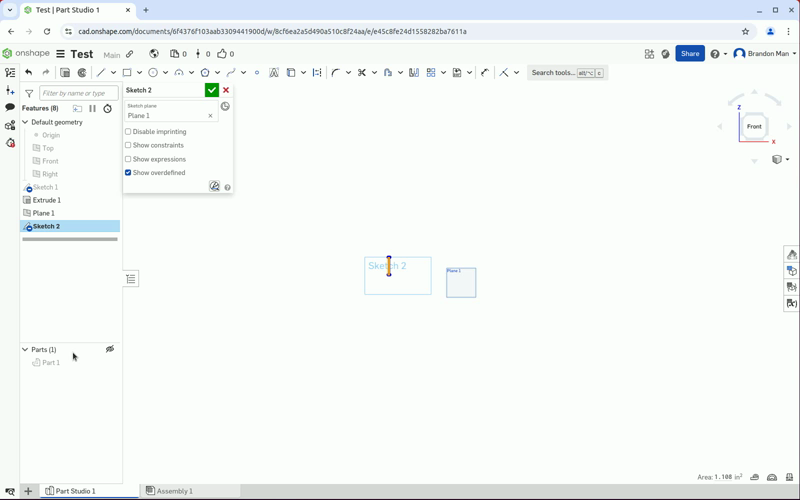
key(shift+e)
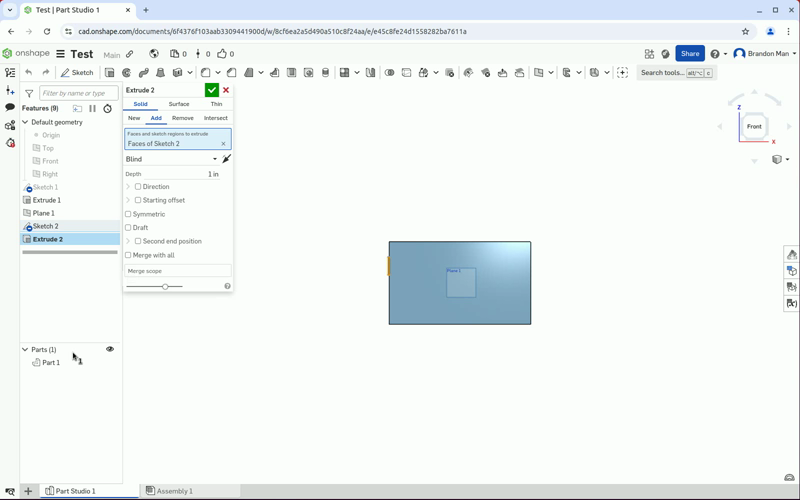
mouse_move(143, 106)
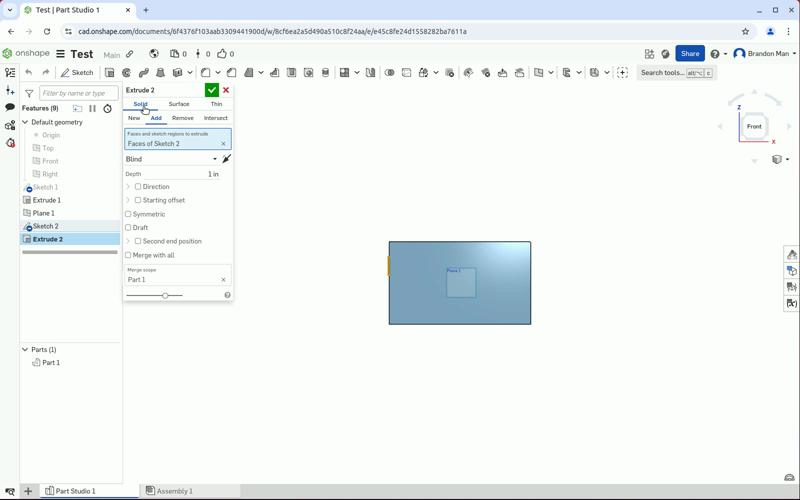
click(143, 106)
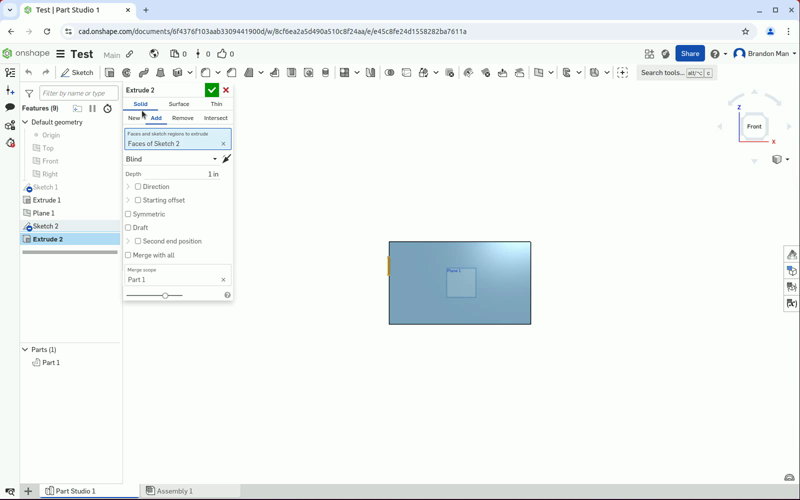
mouse_move(137, 120)
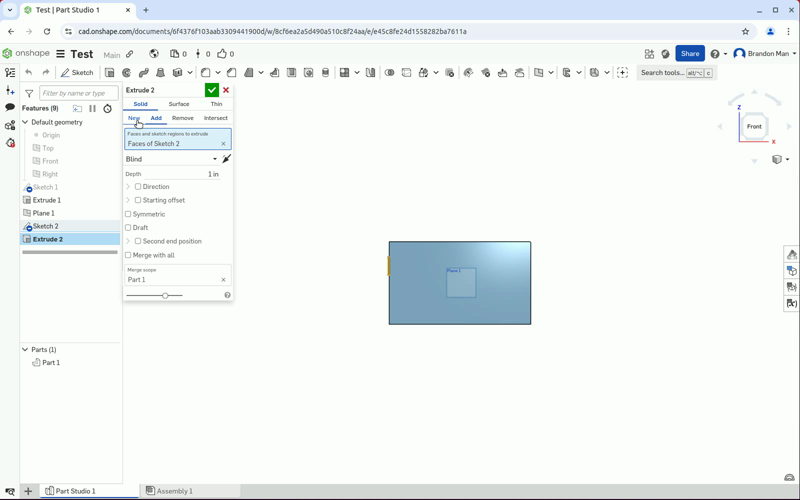
click(137, 120)
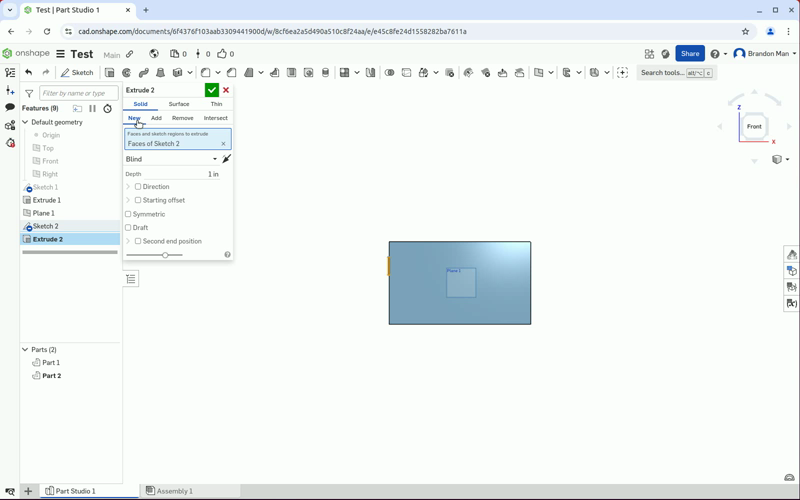
key(tab, 4)
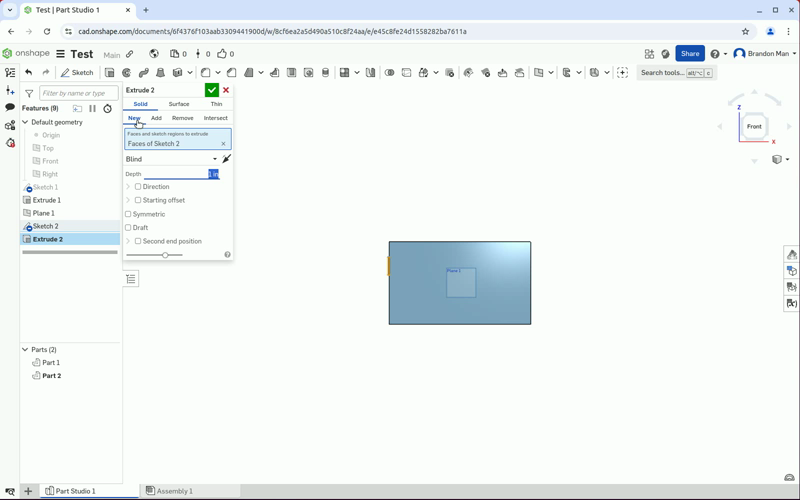
text(9.628)
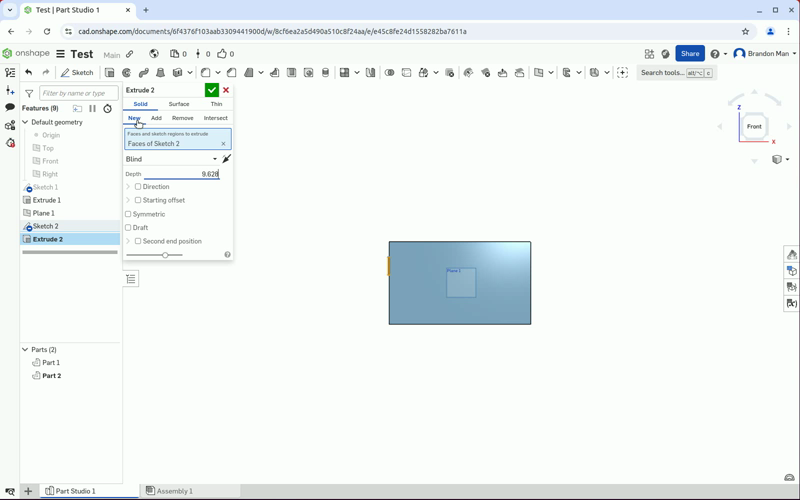
key(enter)
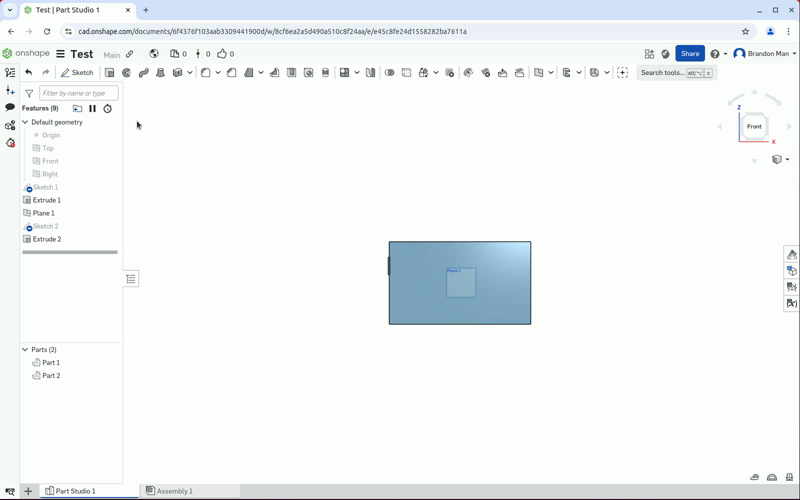
key(shift+h)
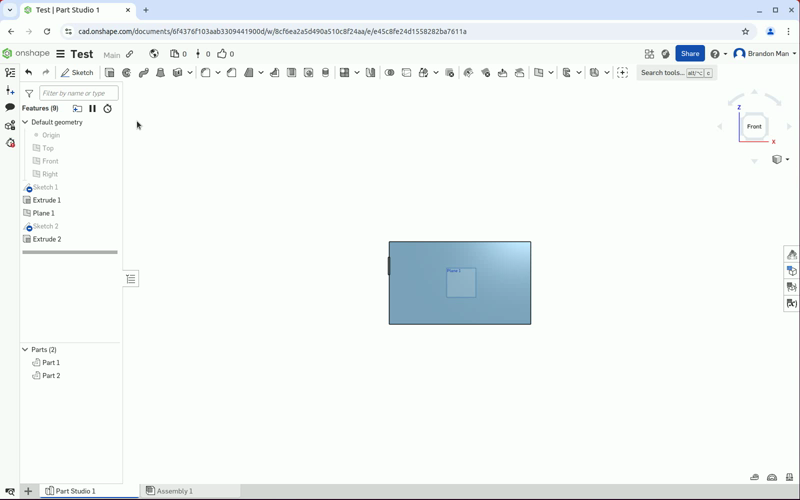
key(shift+h)
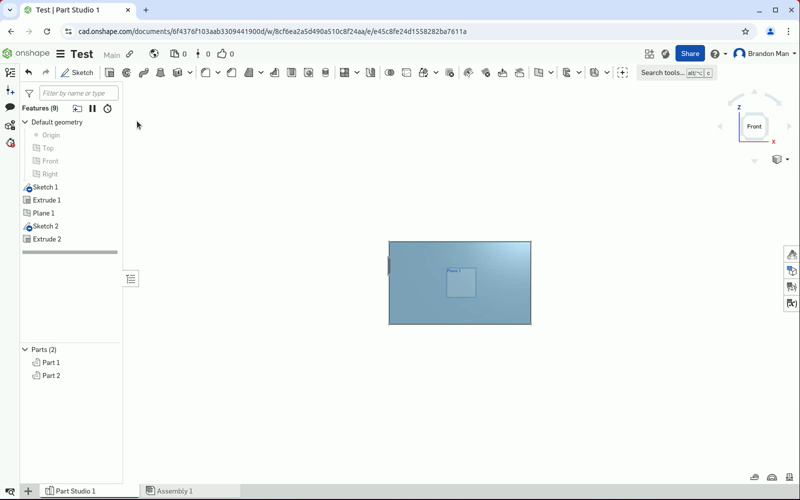
key(shift+7)
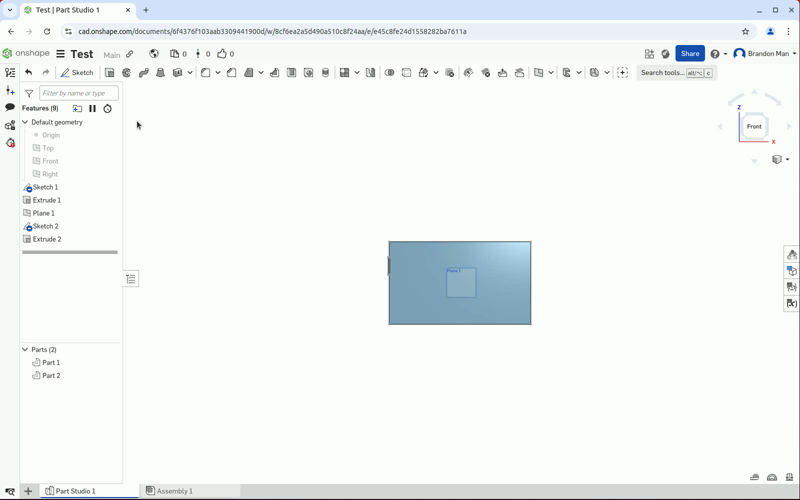
key(left, 2)
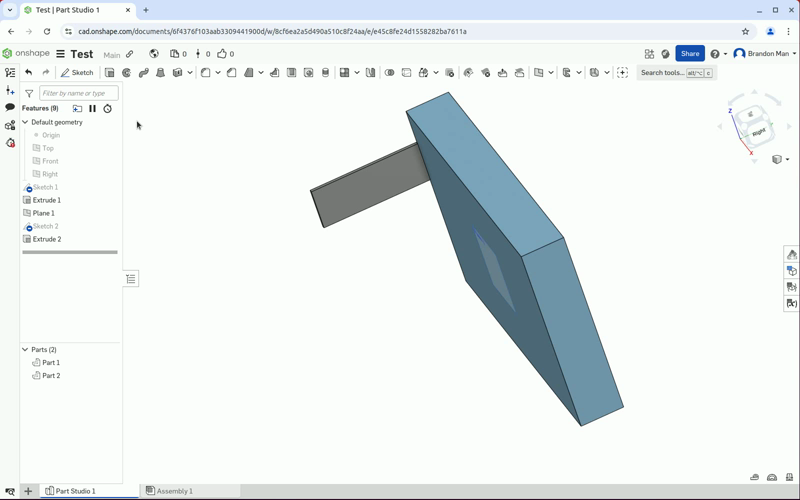
key(down, 2)
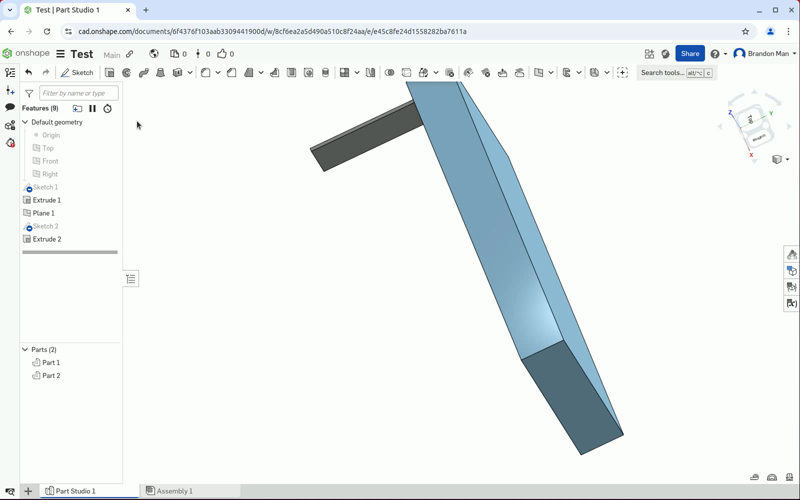
key(up, 2)
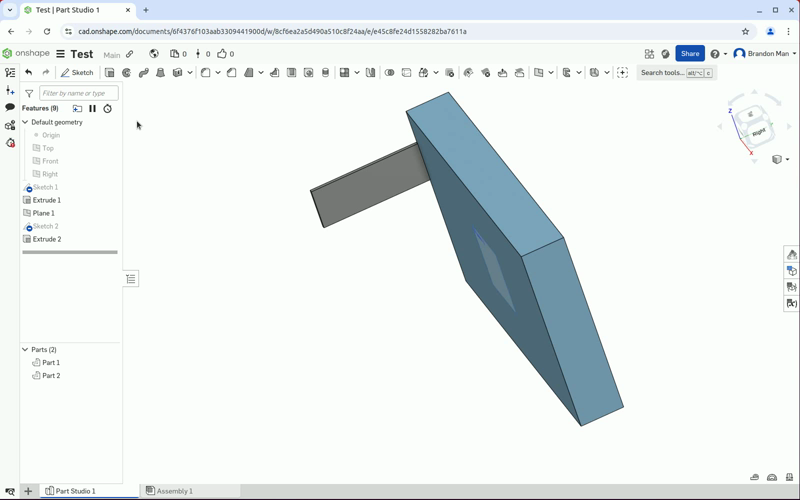
key(right, 2)
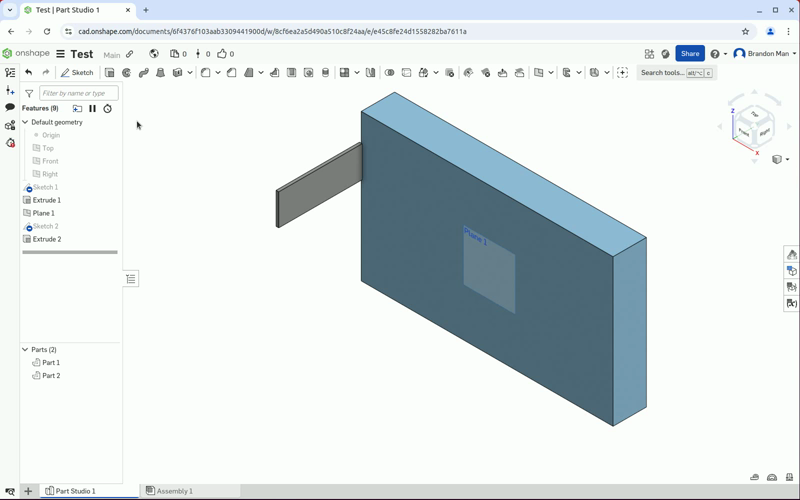
mouse_move(73, 189)
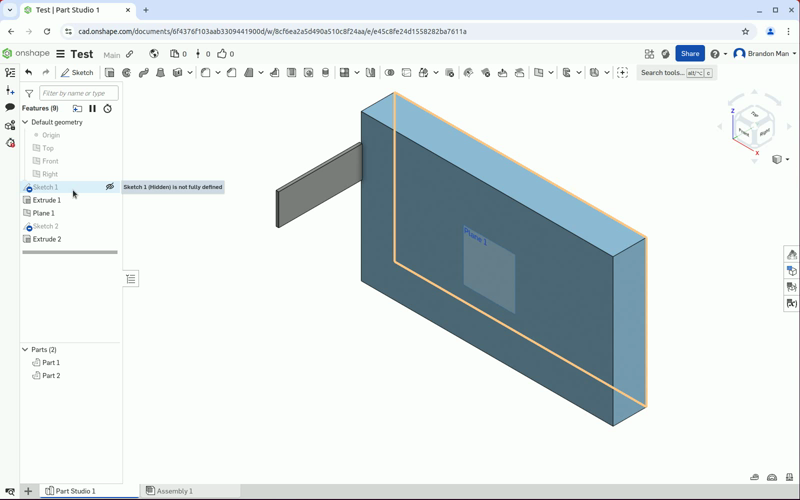
click(73, 189)